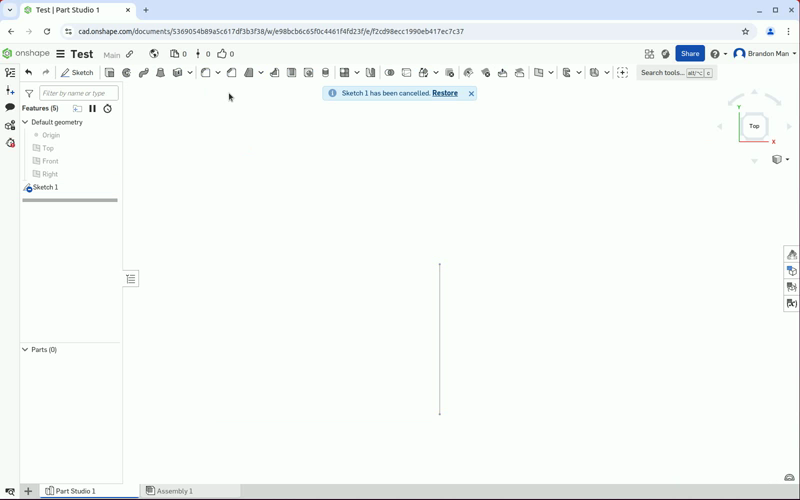
key(shift+h)
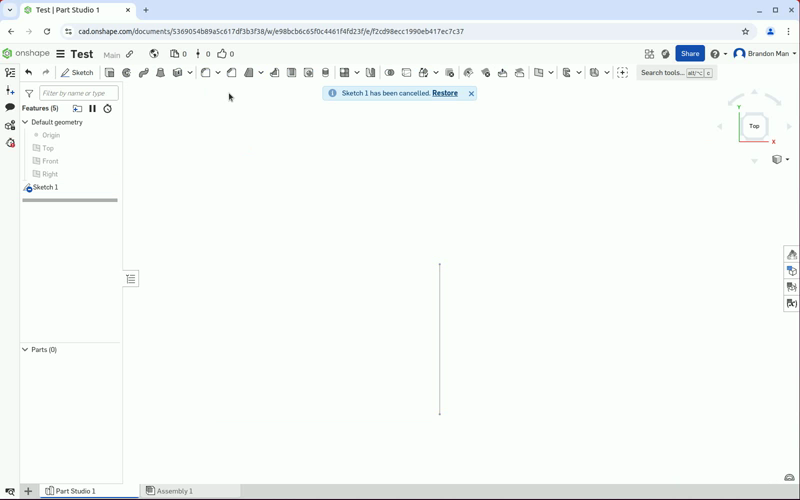
key(shift+s)
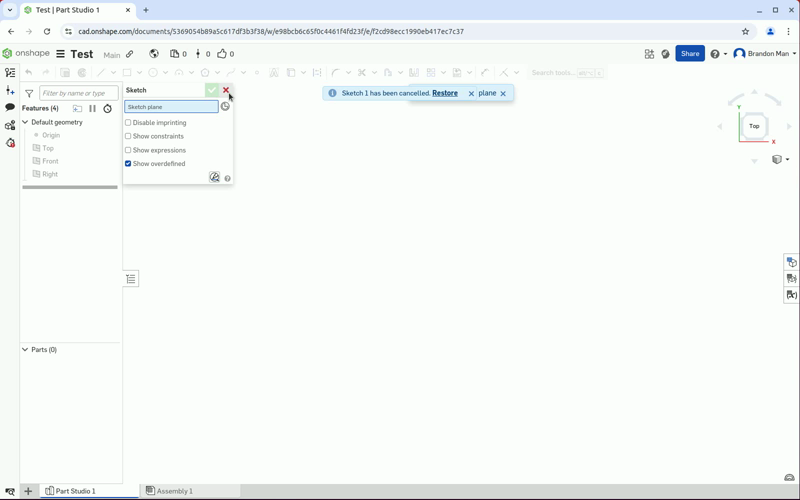
mouse_move(73, 150)
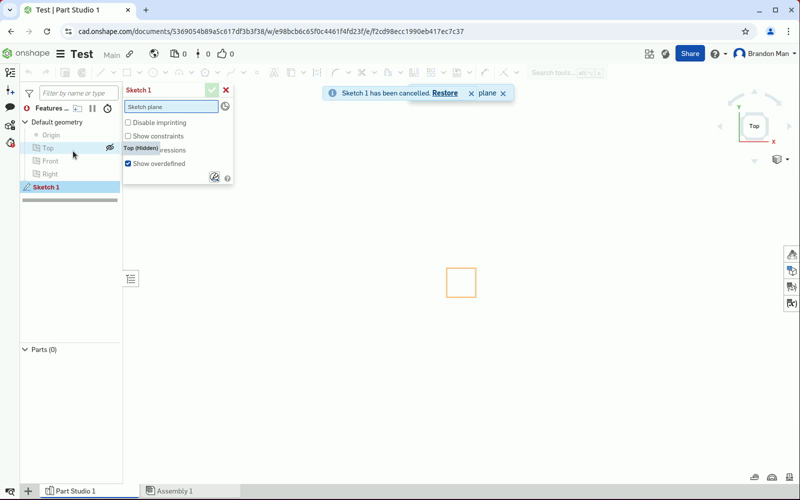
click(73, 150)
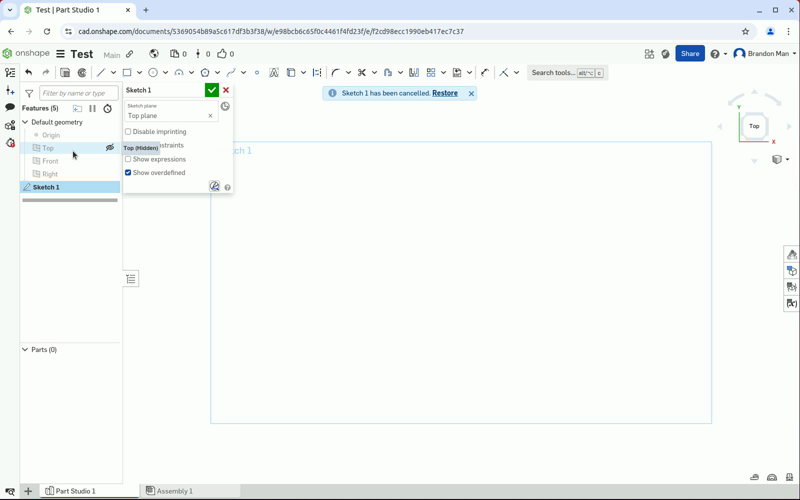
mouse_move(73, 352)
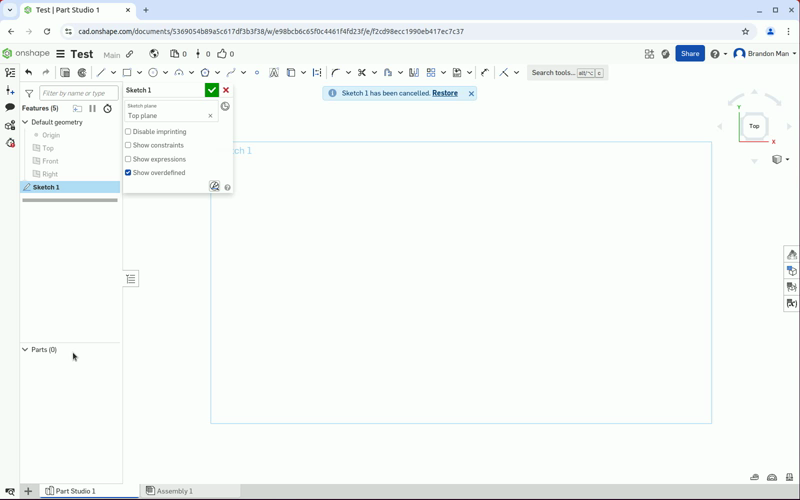
key(y)
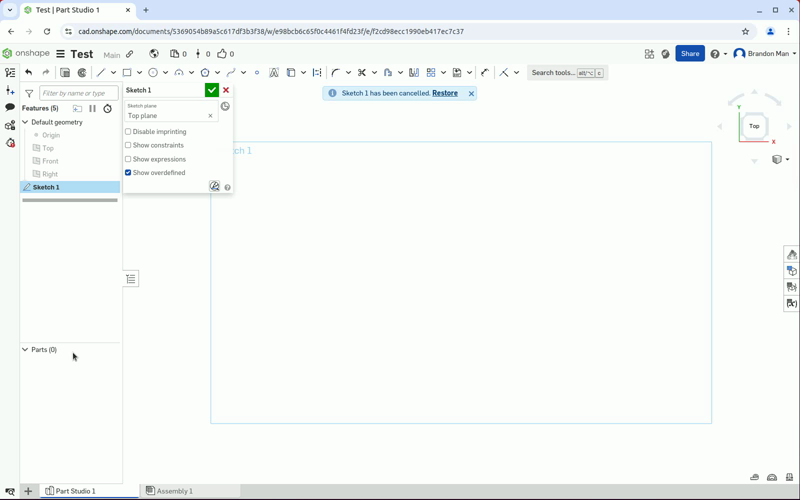
key(l)
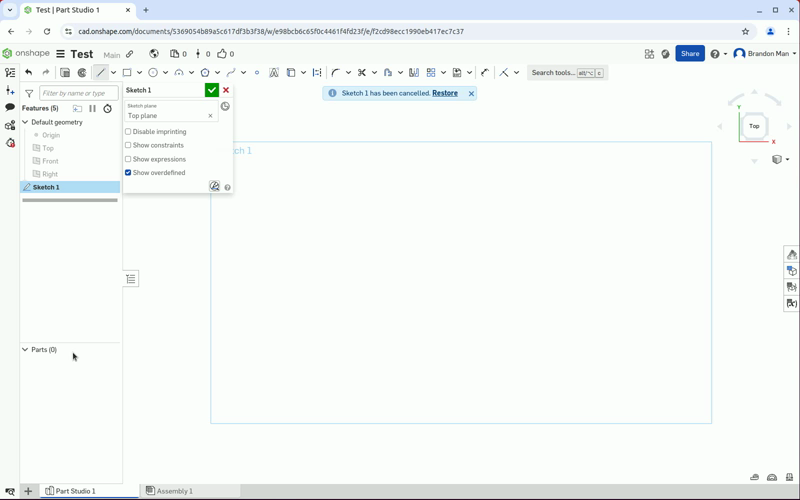
key_down(shift)
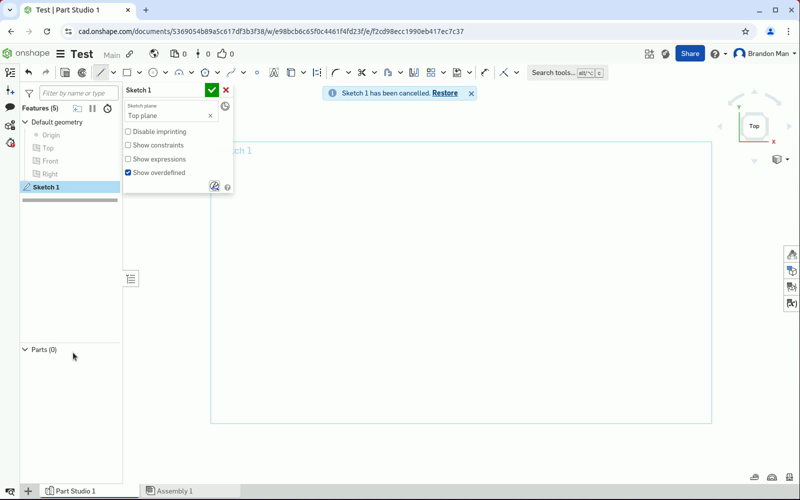
mouse_move(349, 282)
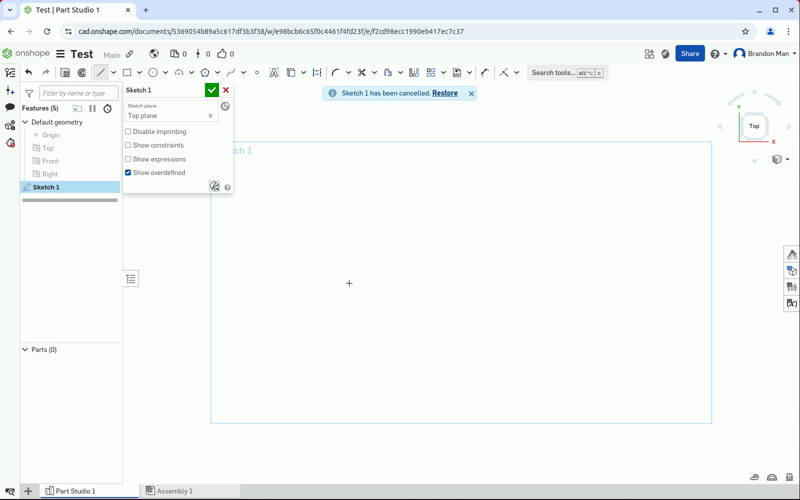
click(349, 282)
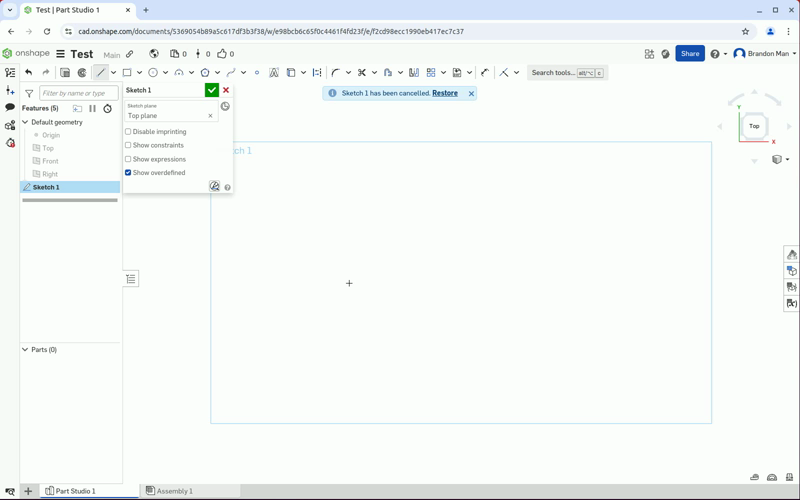
key_up(shift)
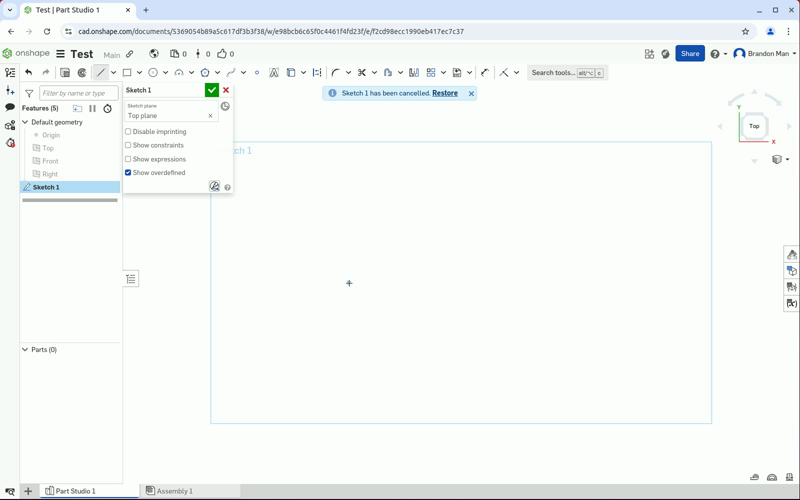
key_down(shift)
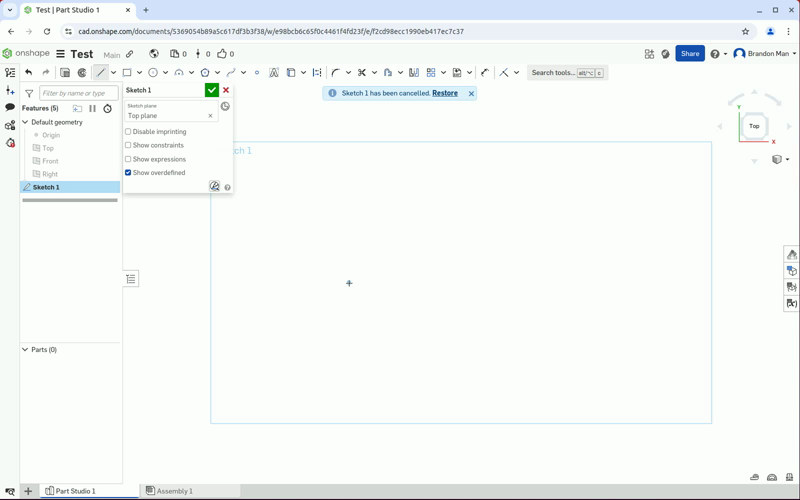
mouse_move(405, 378)
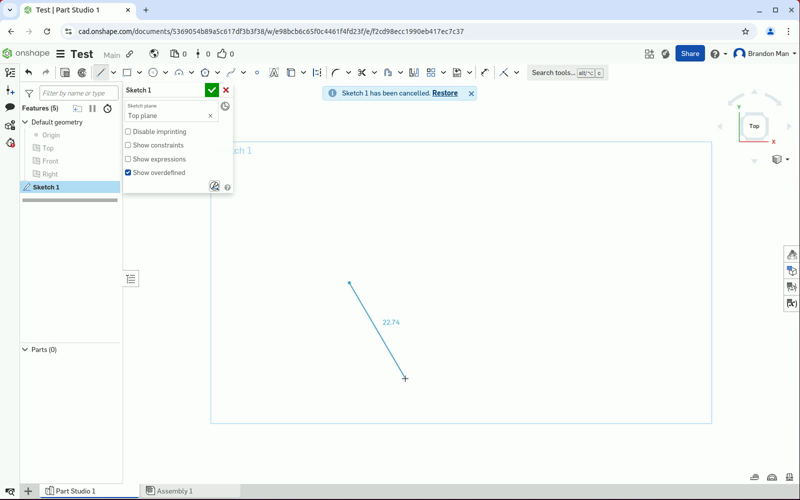
click(405, 378)
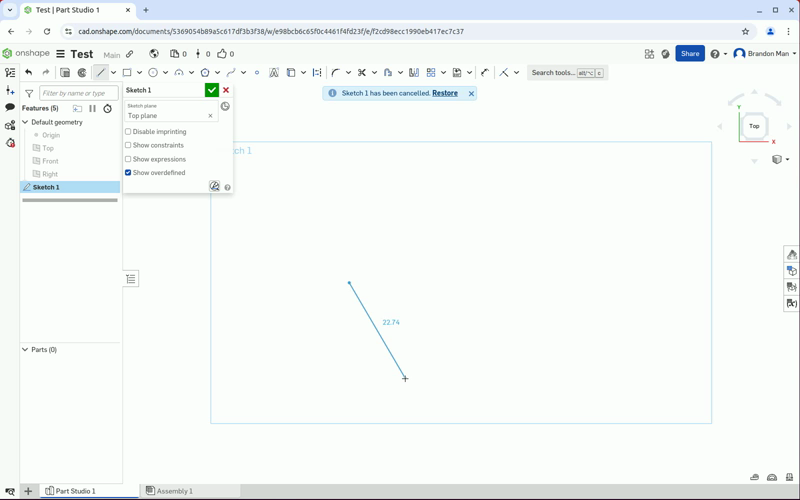
key_up(shift)
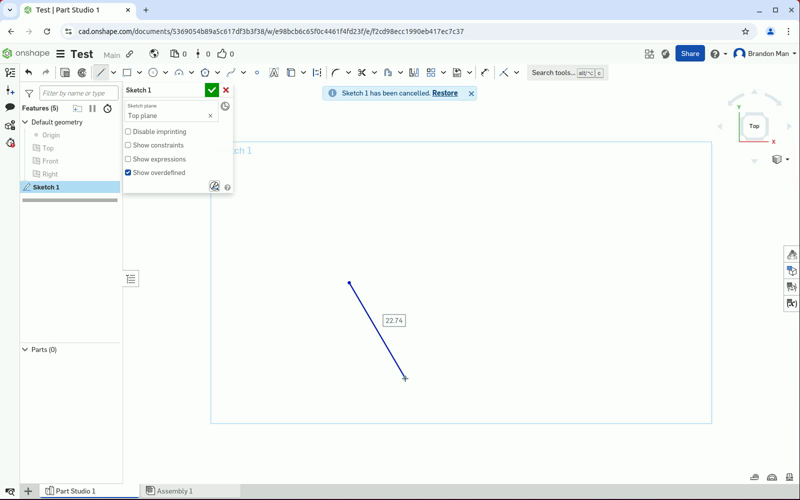
key_down(shift)
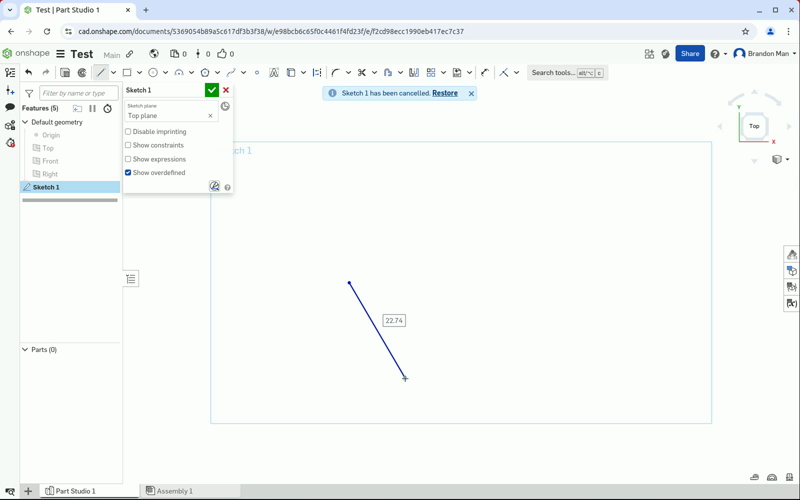
mouse_move(514, 378)
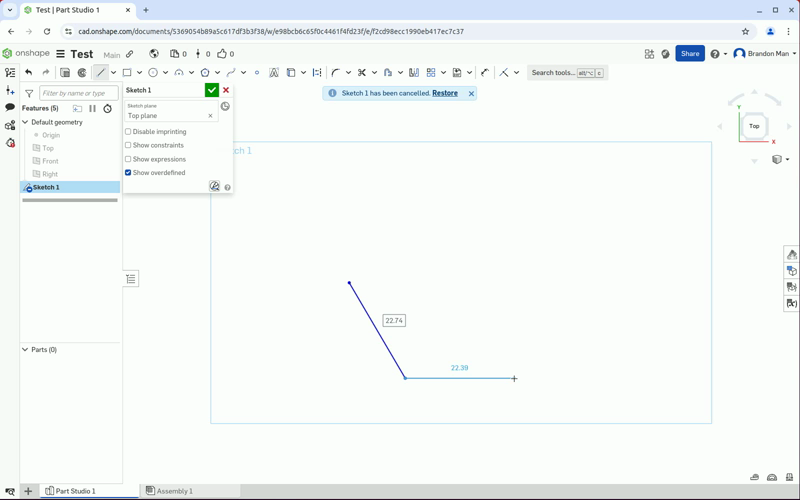
click(514, 378)
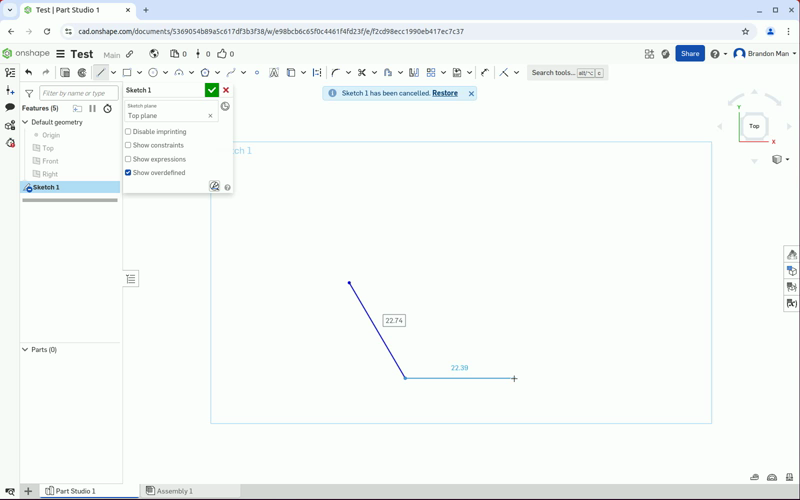
key_up(shift)
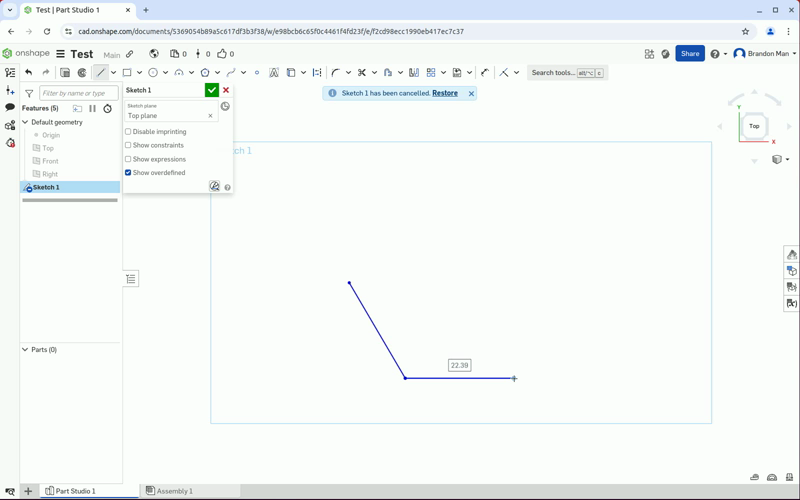
key_down(shift)
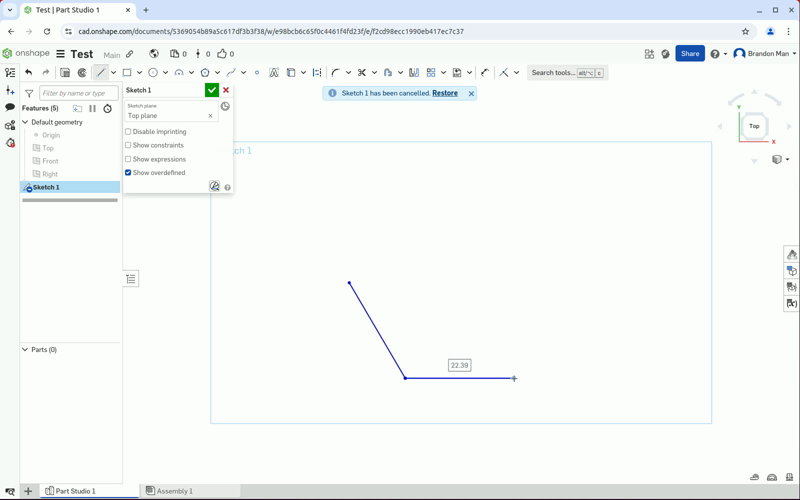
mouse_move(569, 282)
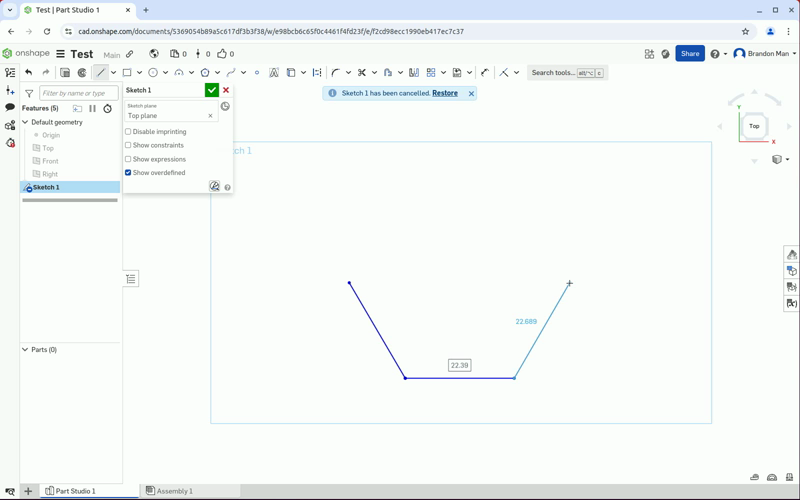
click(569, 282)
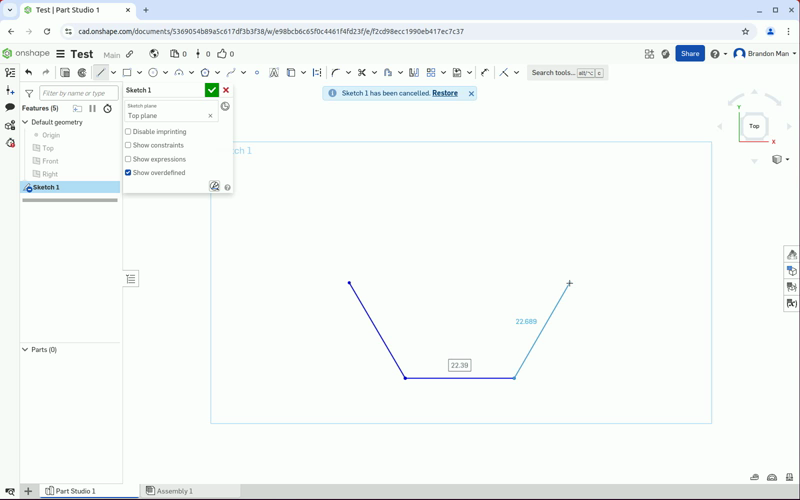
key_up(shift)
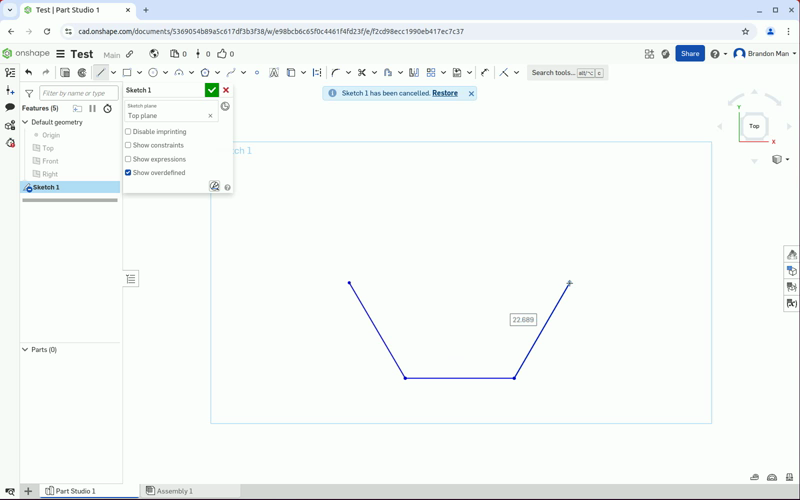
key_down(shift)
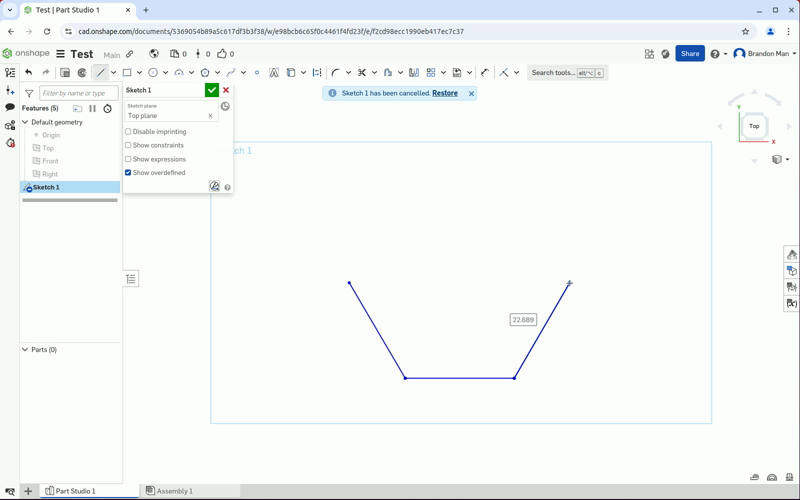
mouse_move(514, 187)
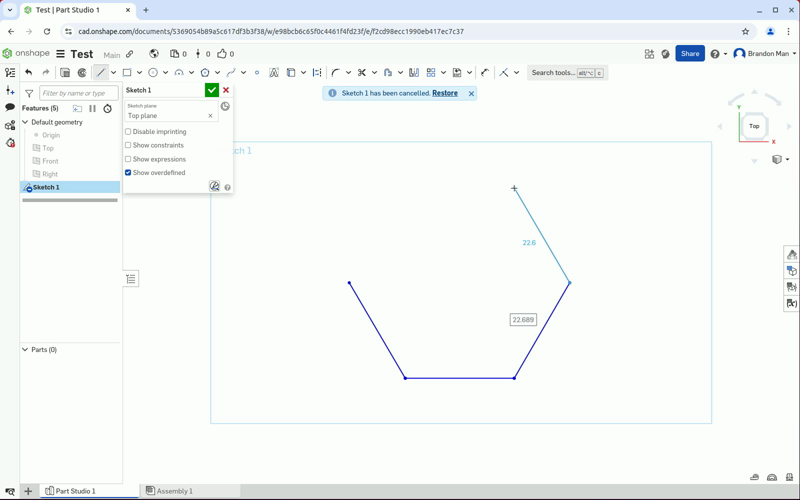
click(514, 187)
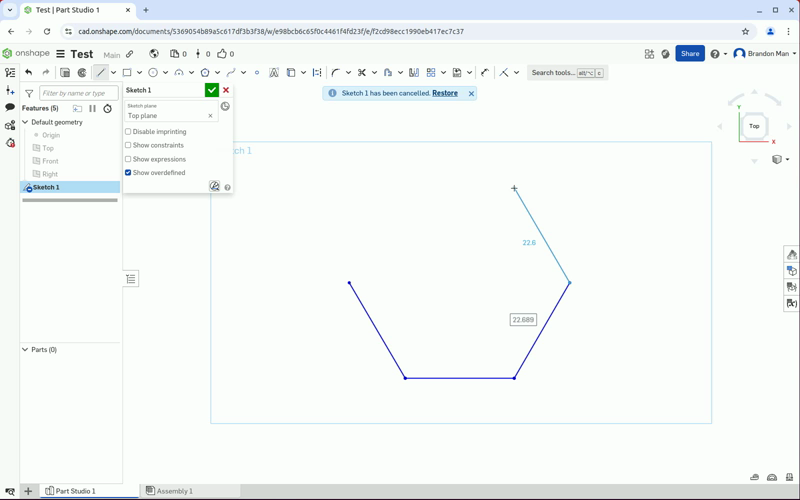
key_up(shift)
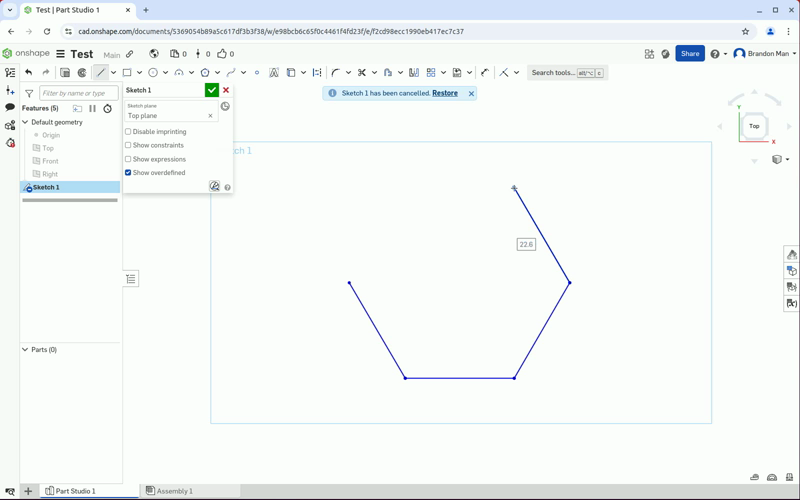
key_down(shift)
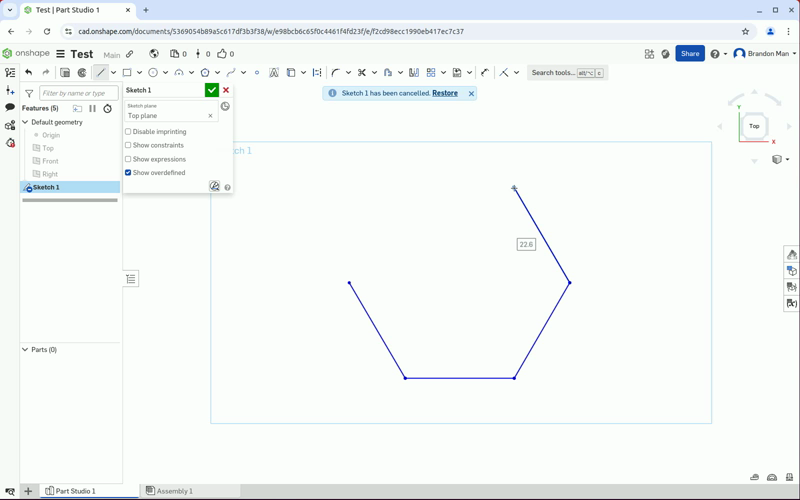
mouse_move(405, 187)
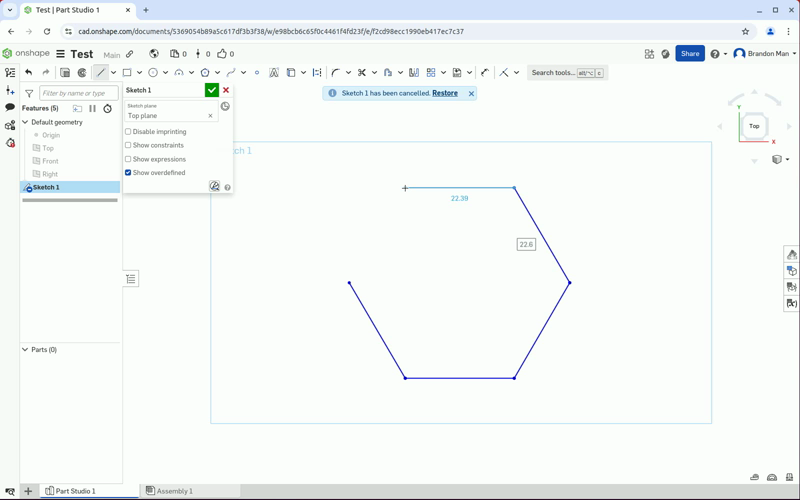
click(405, 187)
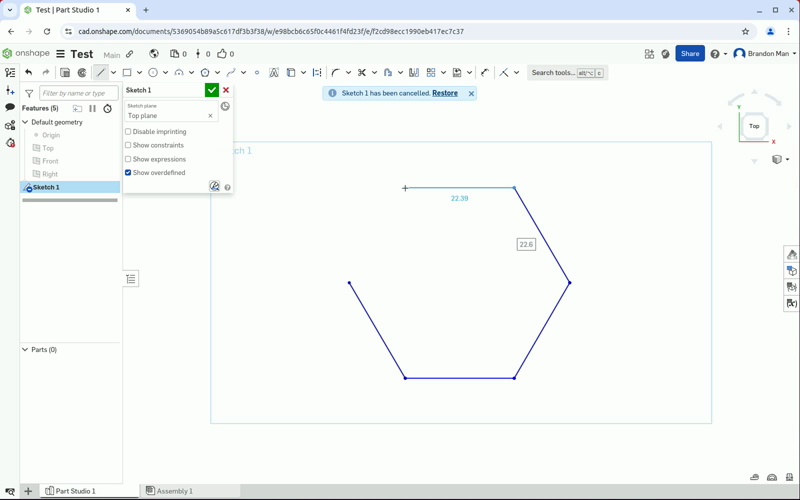
key_up(shift)
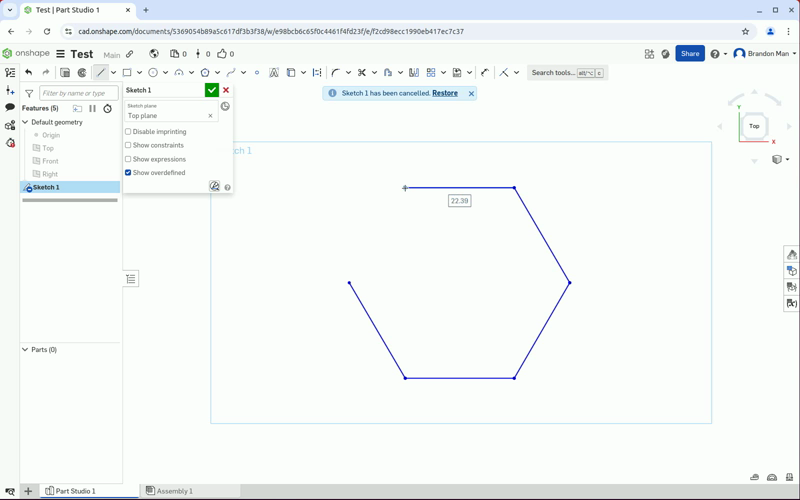
key_down(shift)
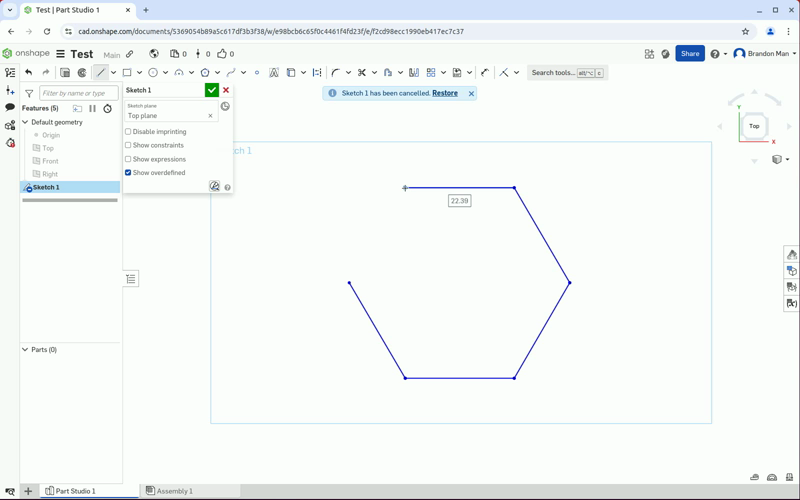
mouse_move(349, 282)
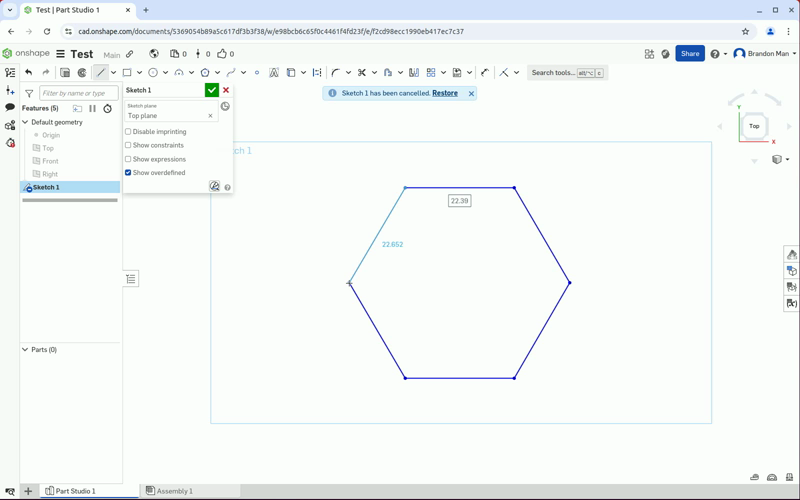
key_up(shift)
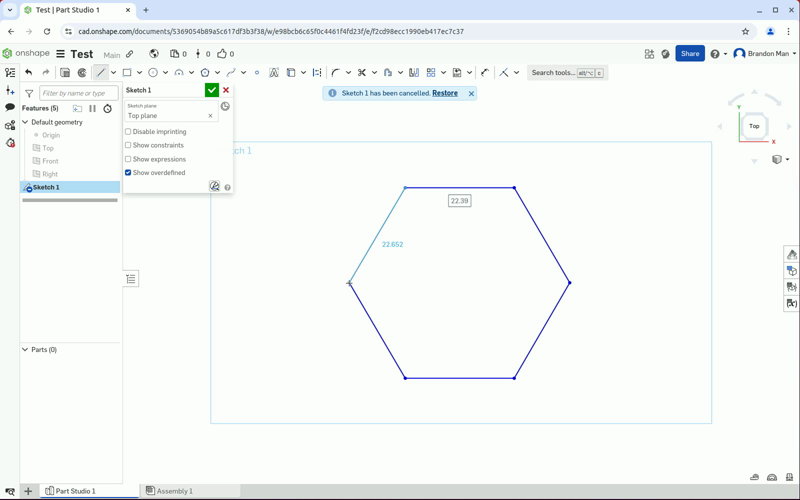
click(349, 282)
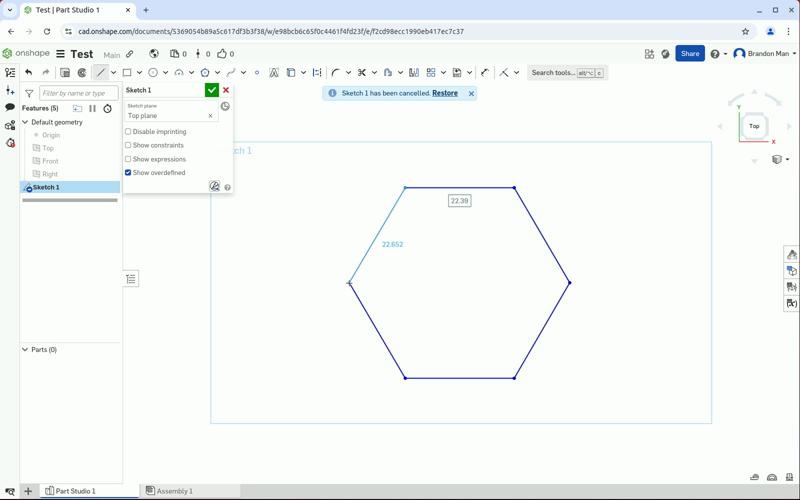
key(esc)
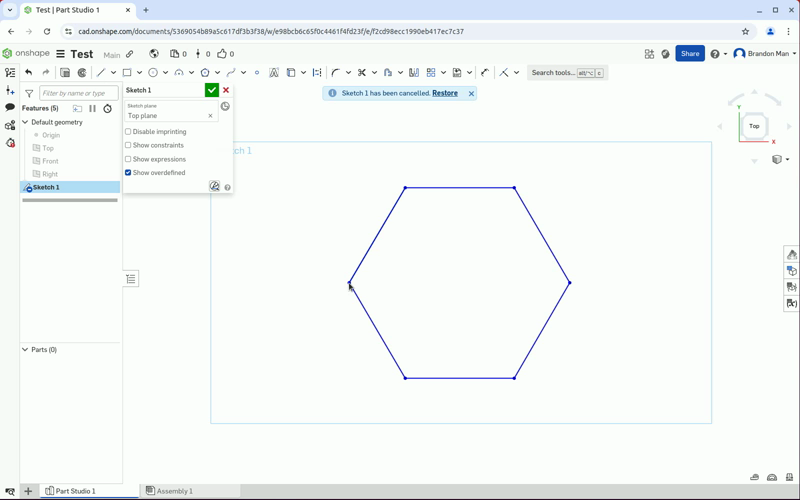
mouse_move(435, 233)
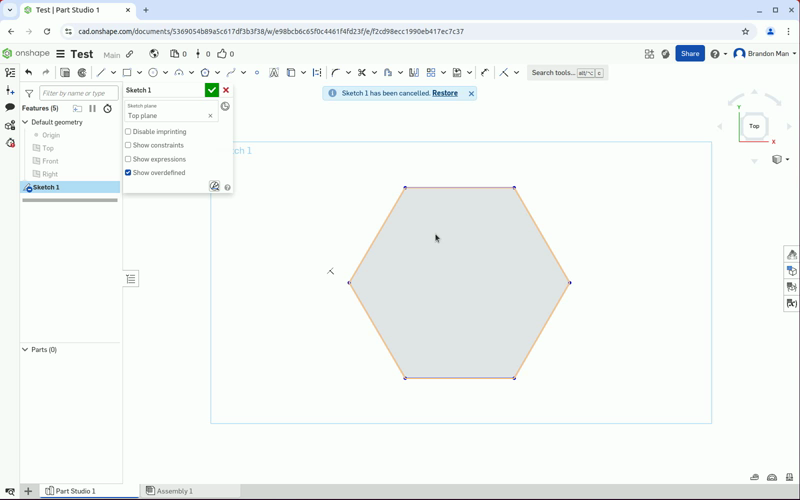
click(435, 233)
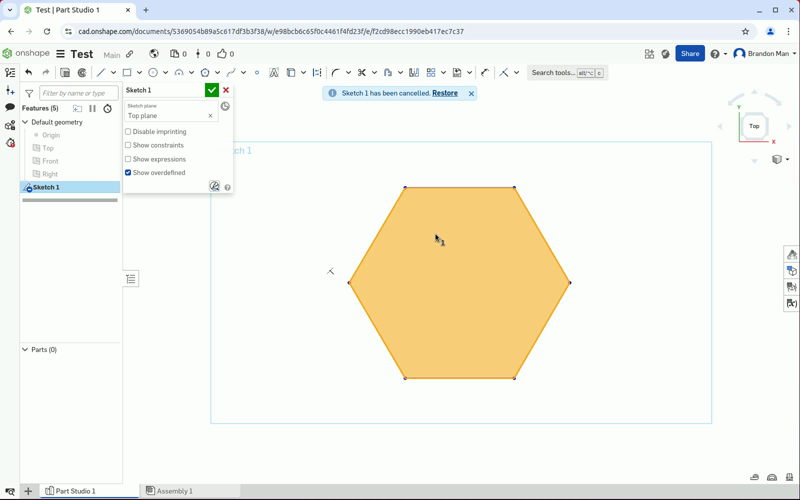
mouse_move(73, 352)
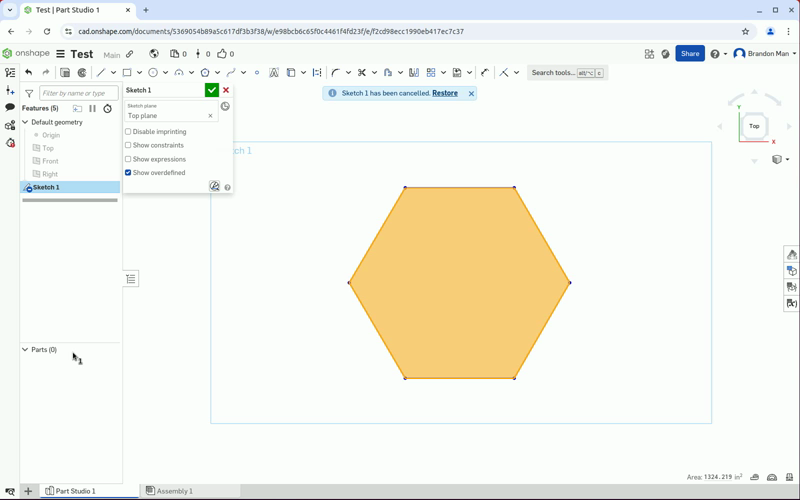
key(shift+y)
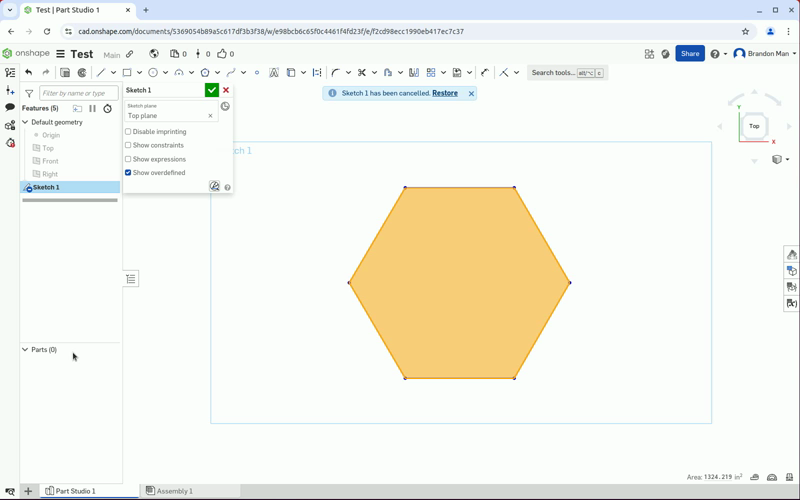
key(shift+e)
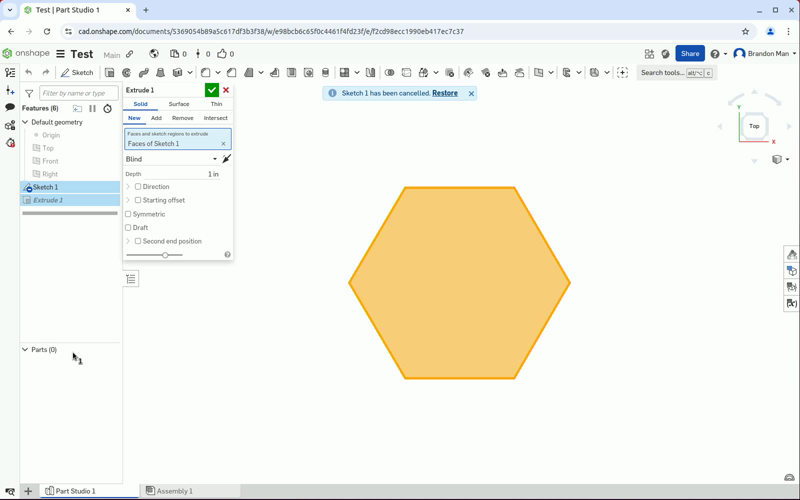
mouse_move(143, 106)
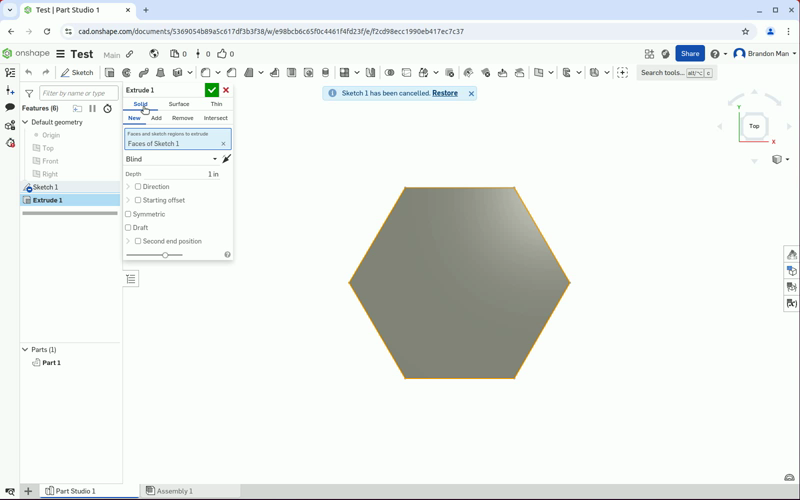
click(143, 106)
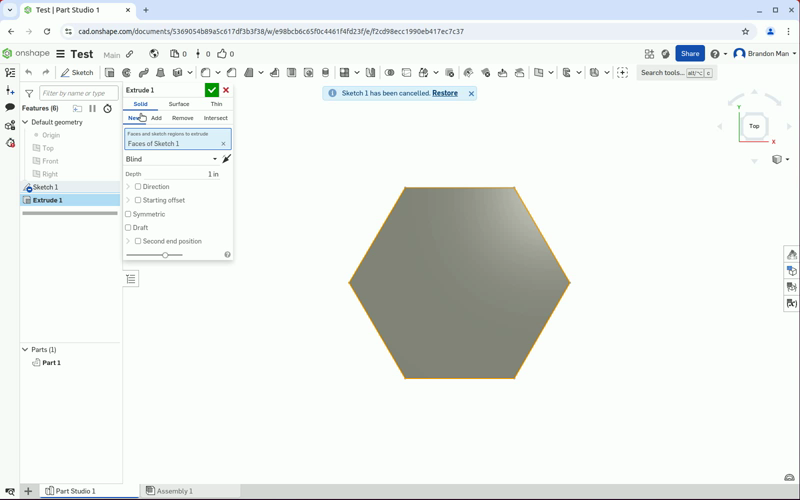
mouse_move(137, 120)
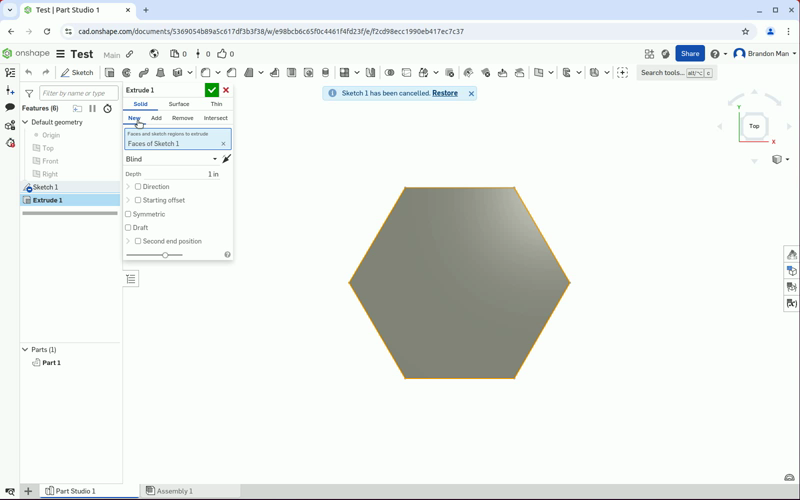
click(137, 120)
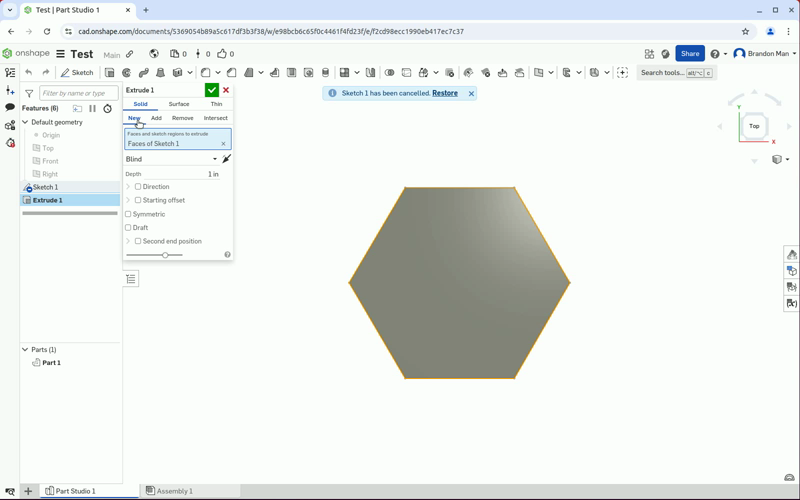
key(tab, 4)
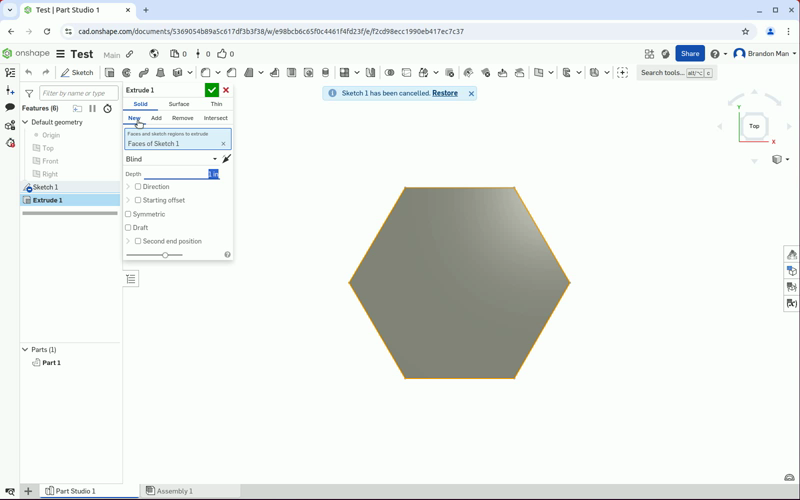
text(15.405)
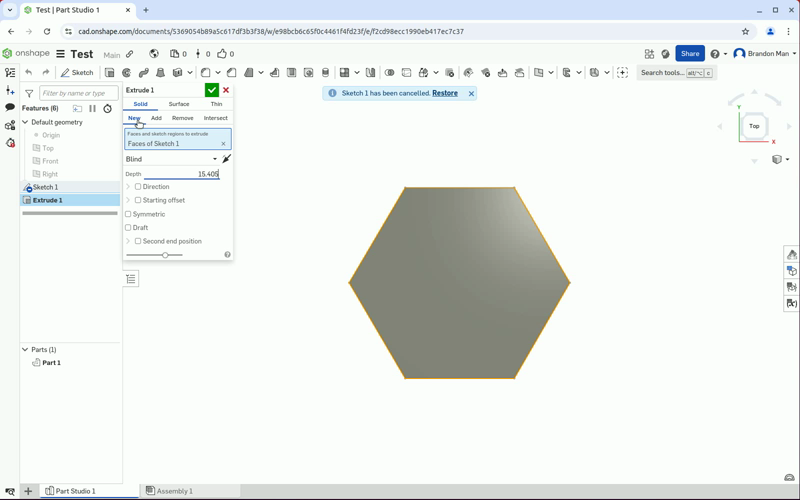
key(enter)
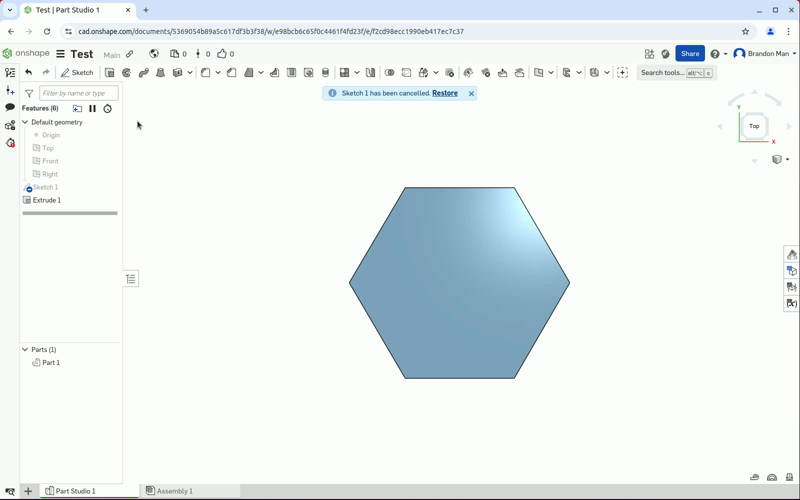
key(shift+h)
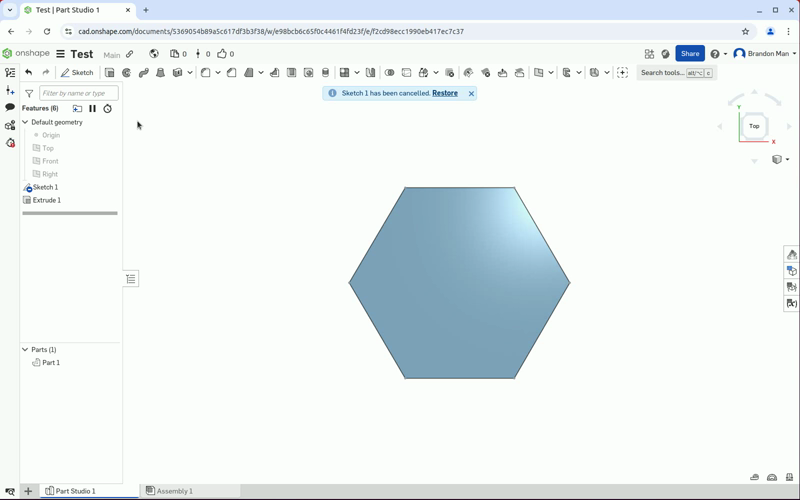
key(shift+h)
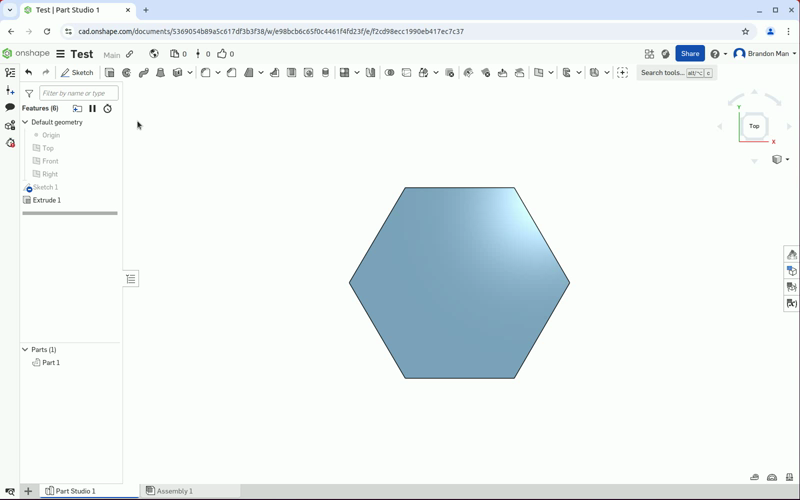
mouse_move(73, 189)
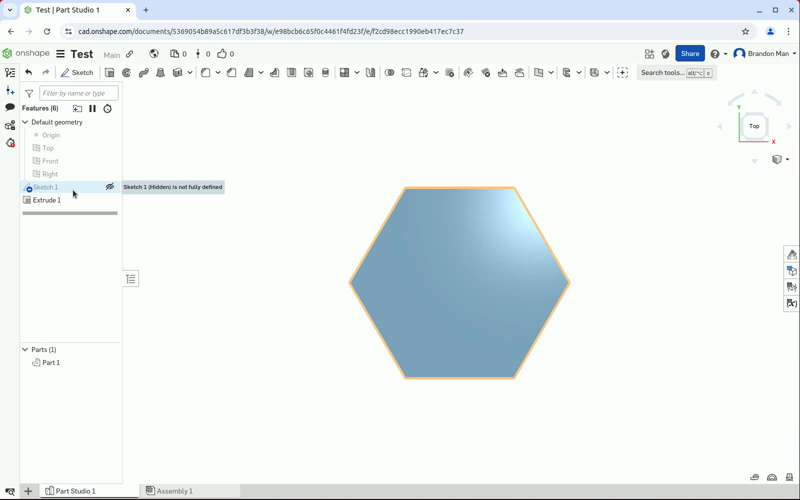
click(73, 189)
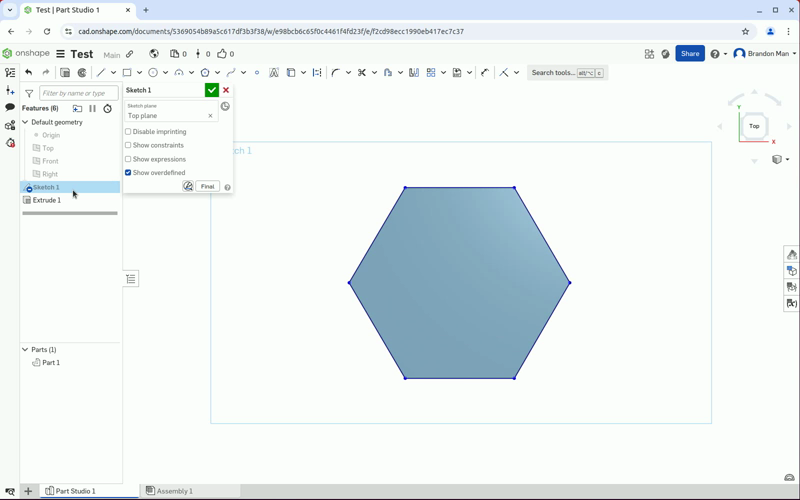
mouse_move(229, 92)
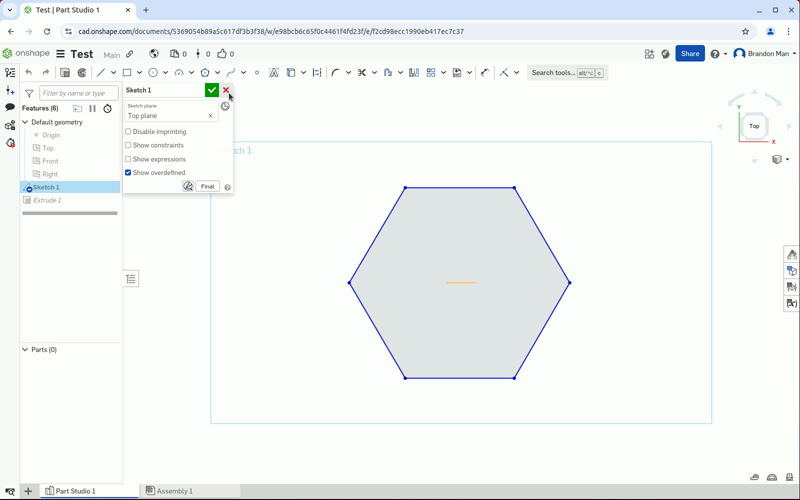
click(229, 92)
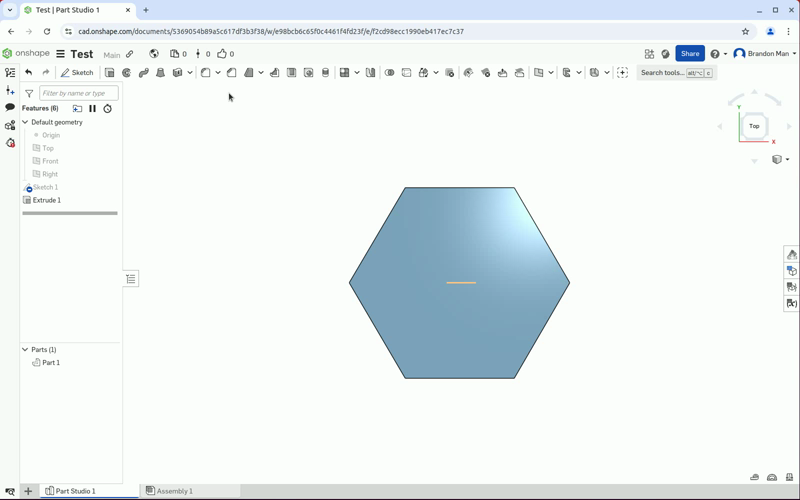
mouse_move(541, 75)
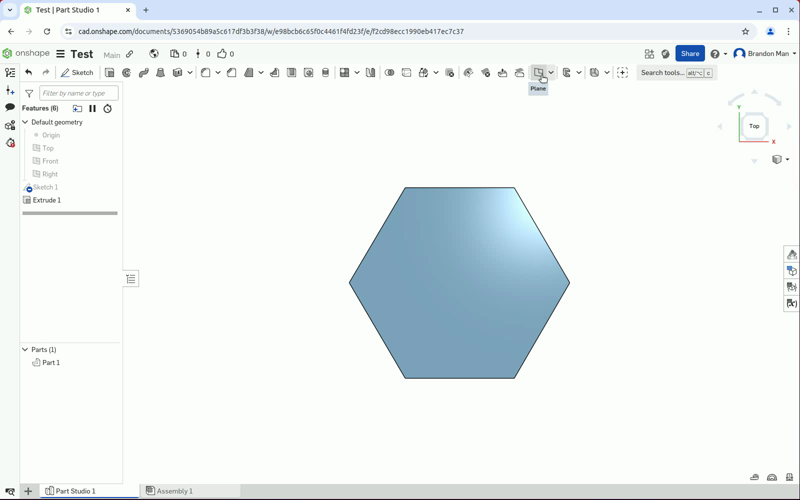
click(541, 75)
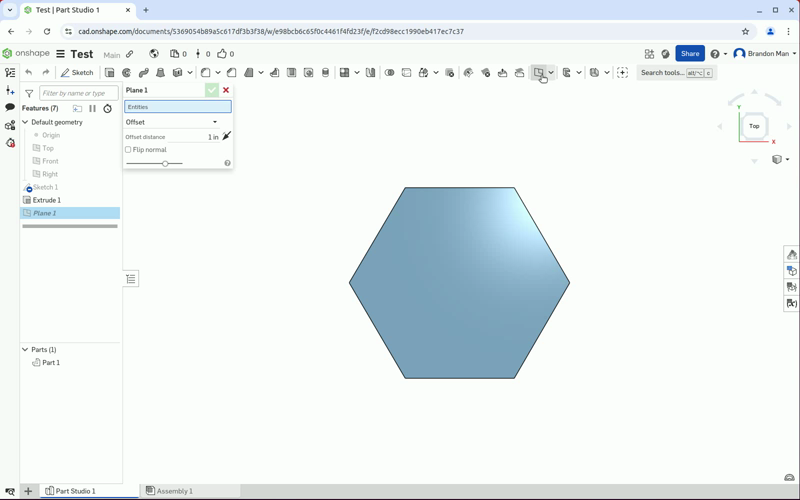
mouse_move(73, 150)
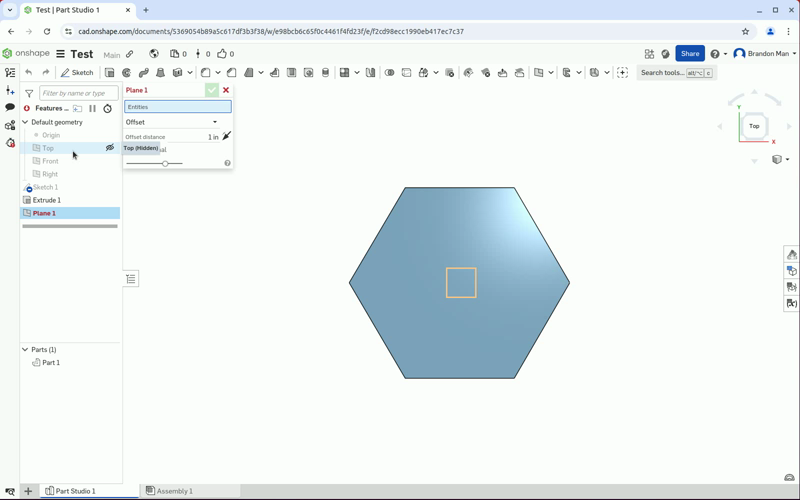
click(73, 150)
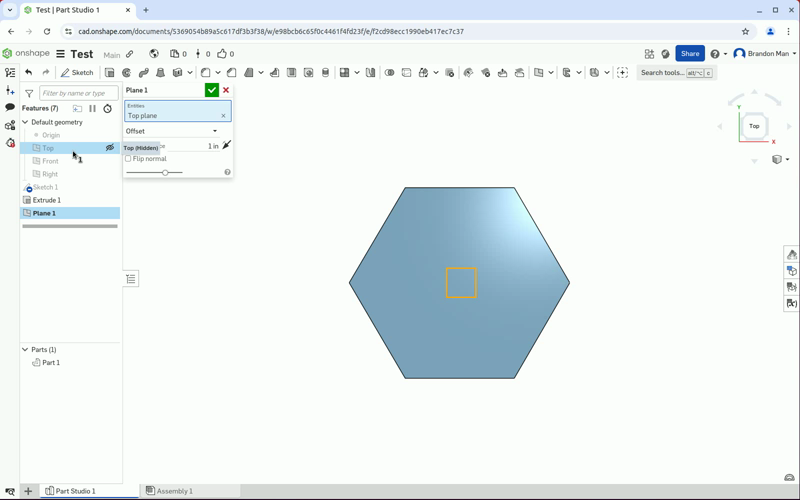
key(tab, 2)
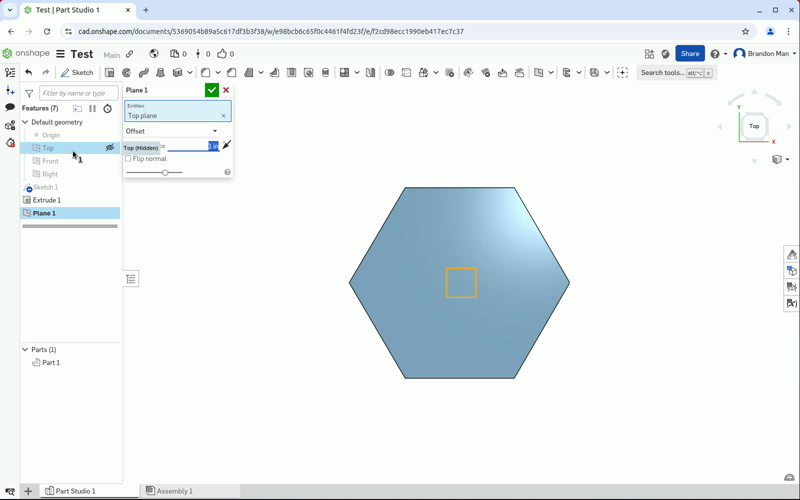
text(15.405)
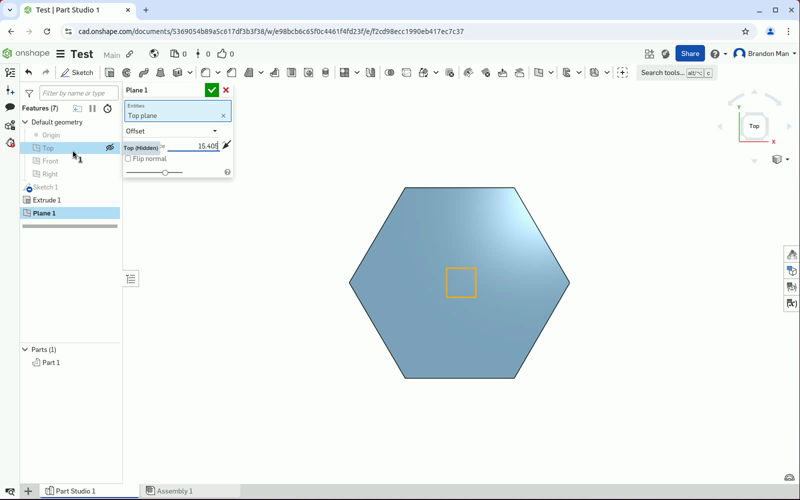
key(enter, 2)
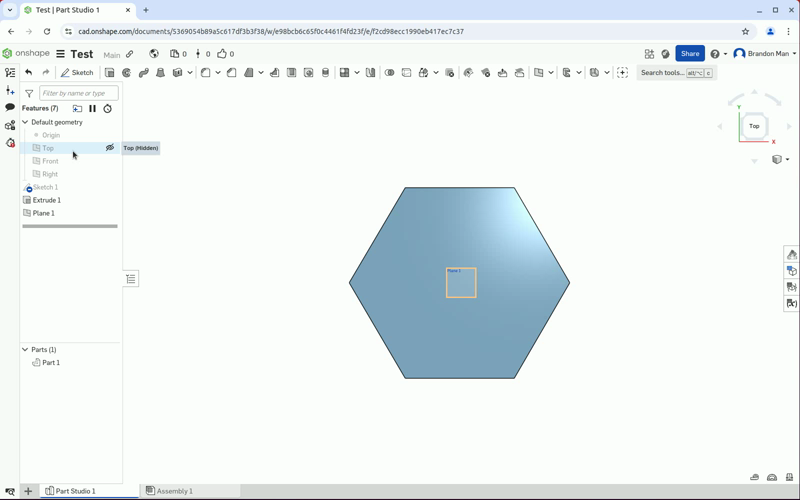
key(shift+s)
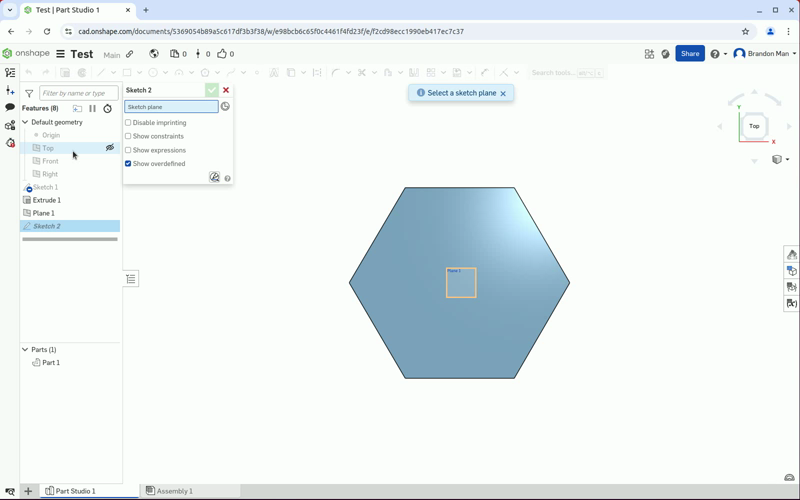
mouse_move(73, 215)
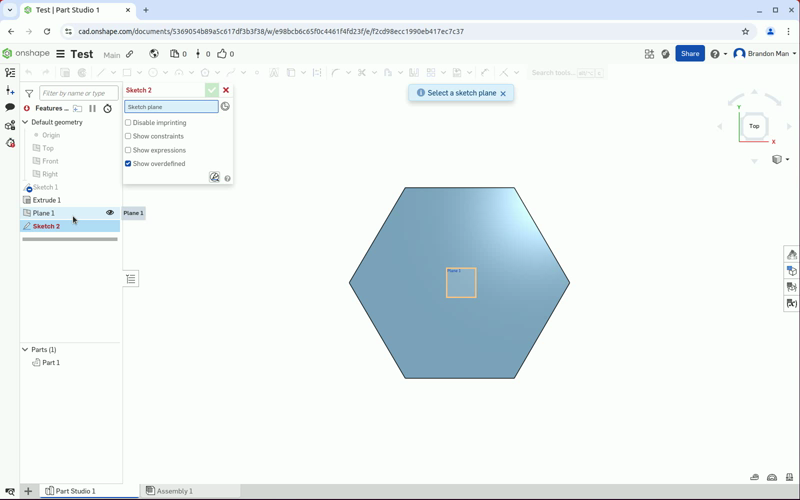
click(73, 215)
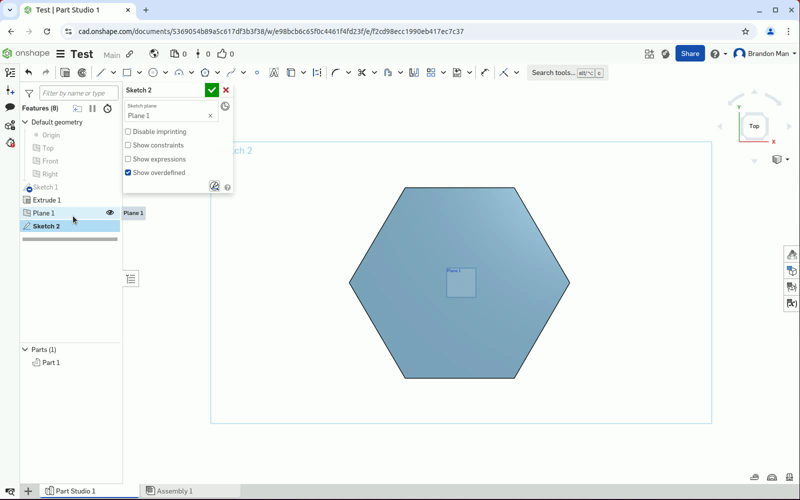
mouse_move(73, 352)
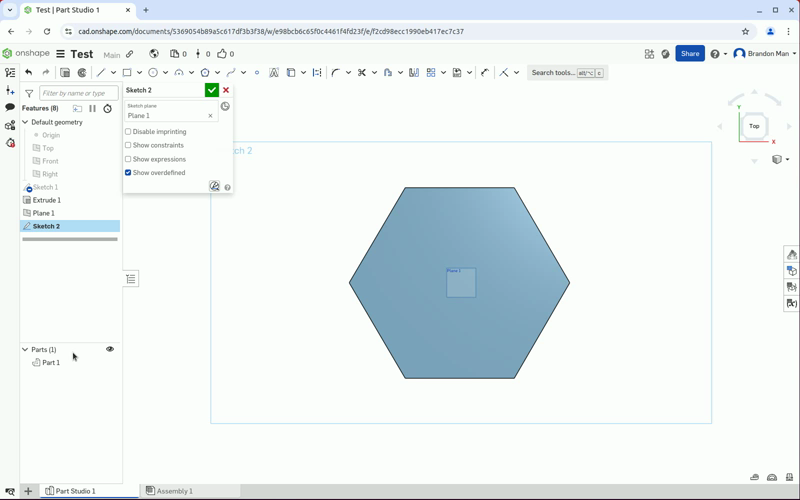
key(y)
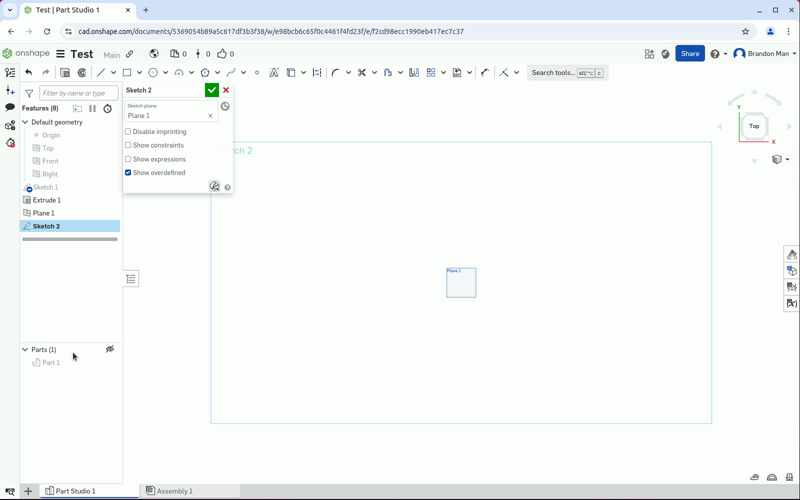
key(c)
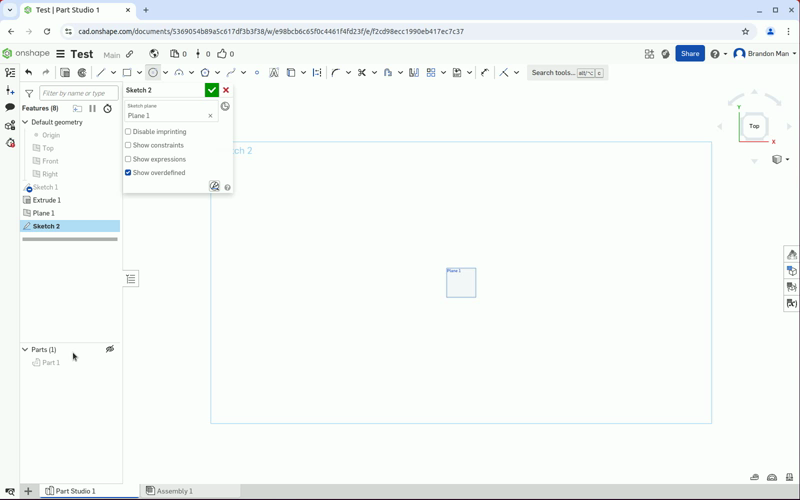
key_down(shift)
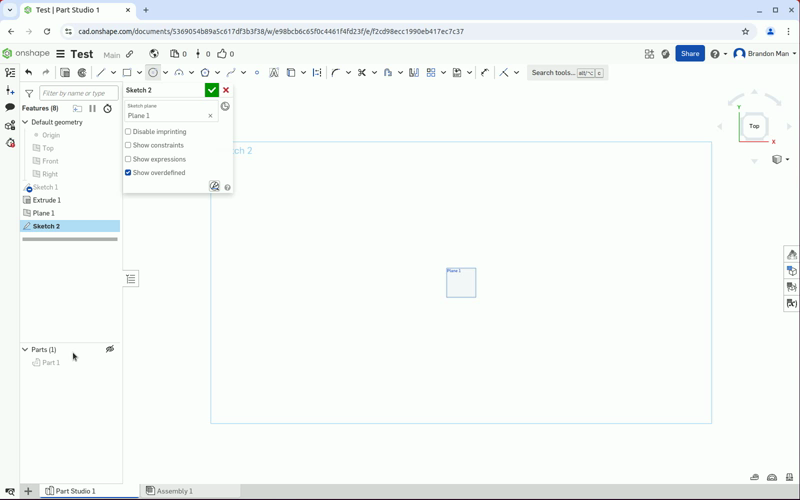
mouse_move(461, 282)
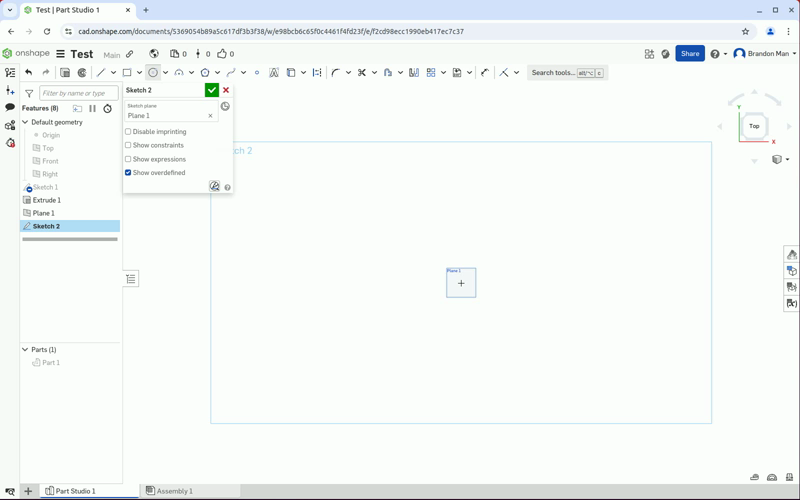
click(461, 282)
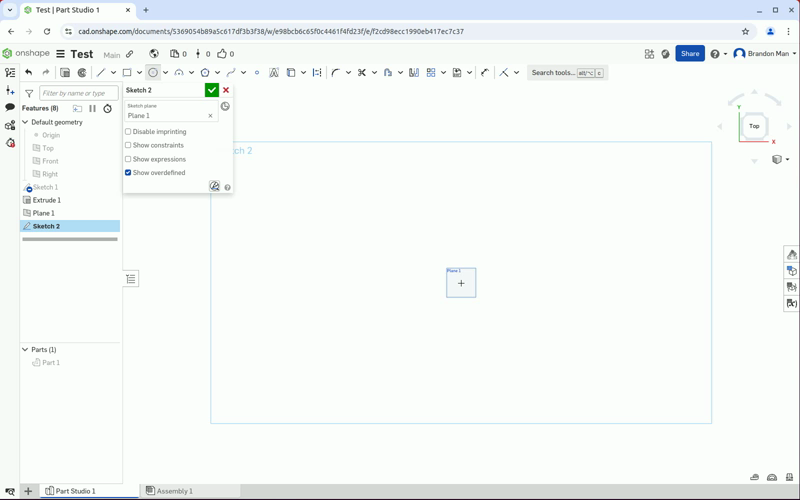
key_up(shift)
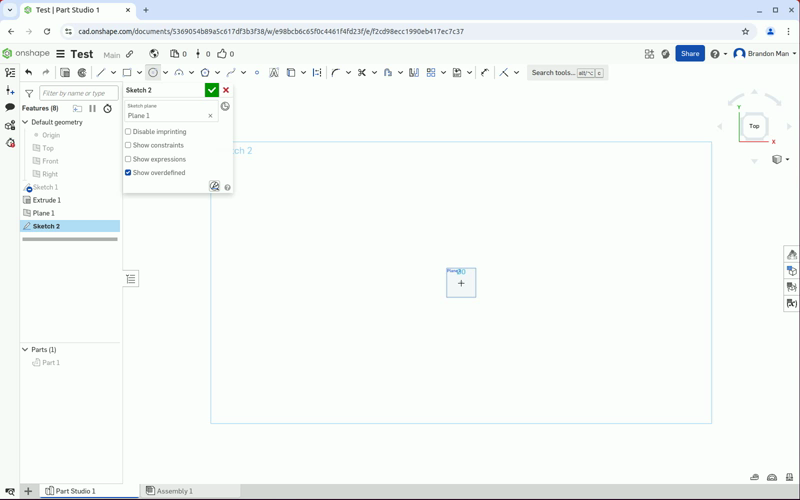
mouse_move(552, 282)
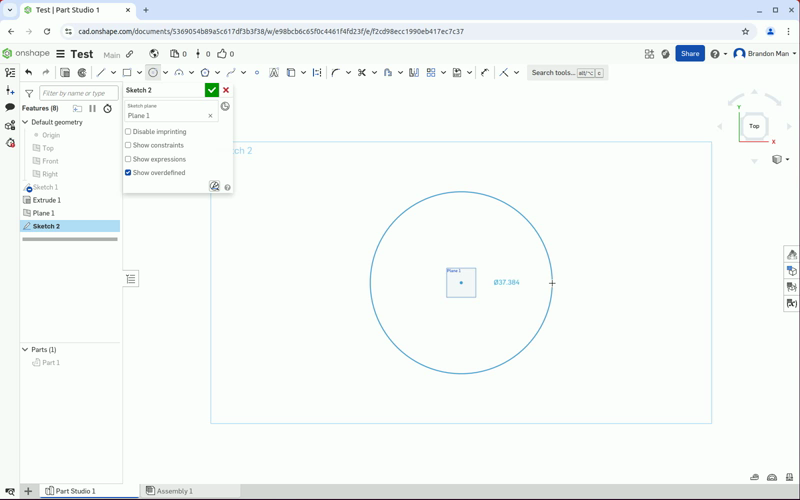
click(552, 282)
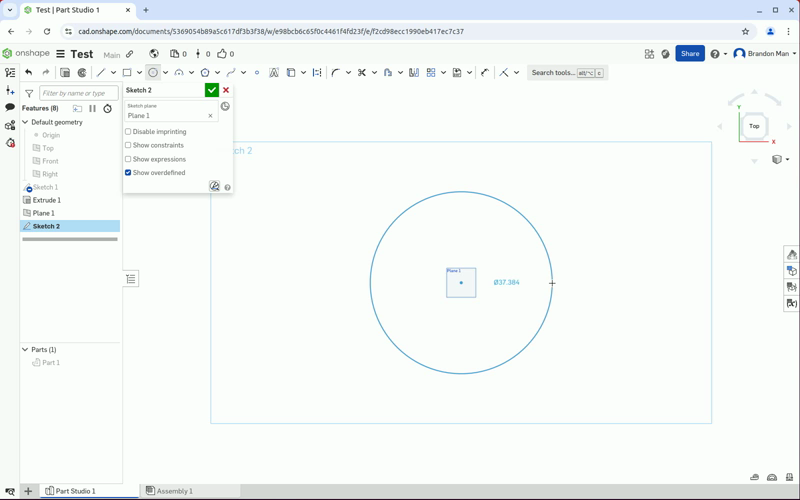
key(esc)
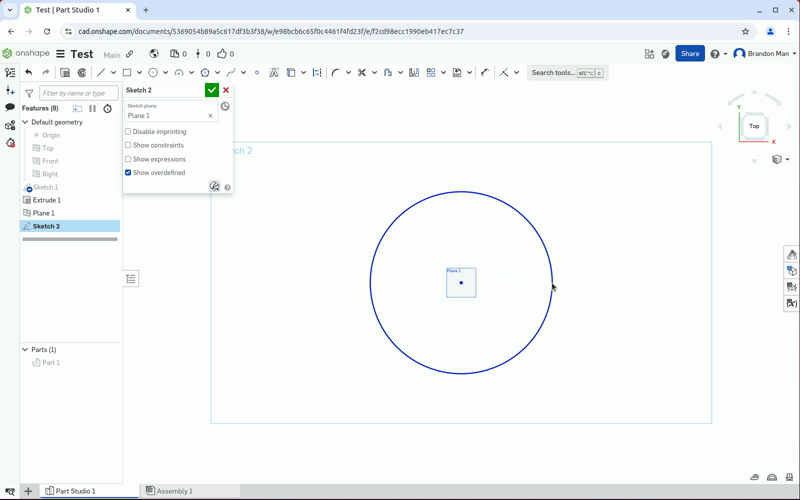
mouse_move(471, 225)
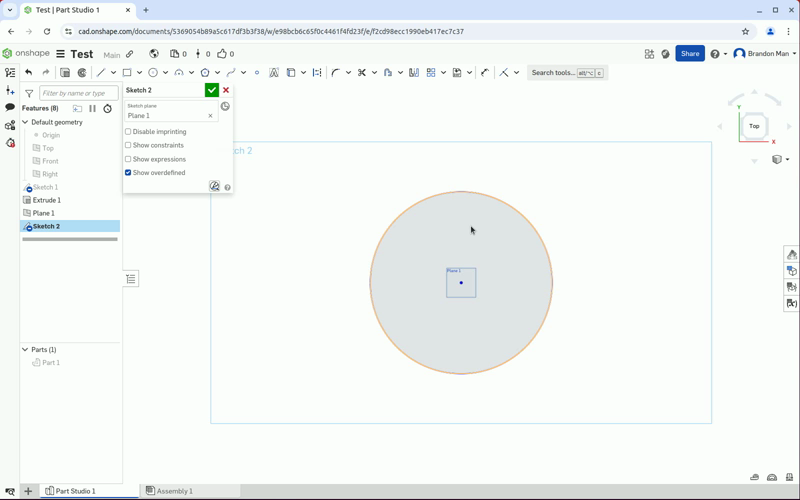
click(471, 225)
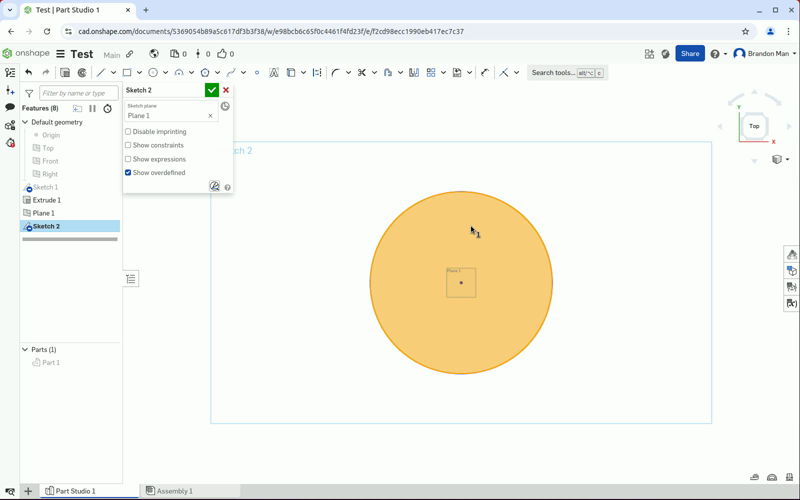
mouse_move(73, 352)
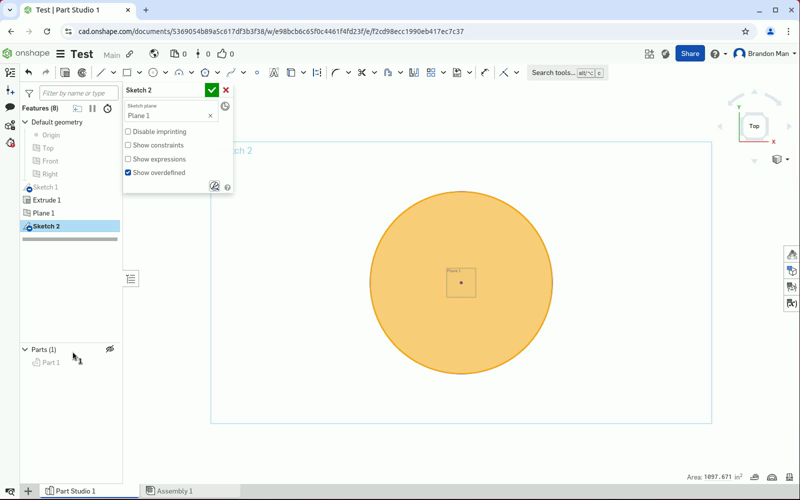
key(shift+y)
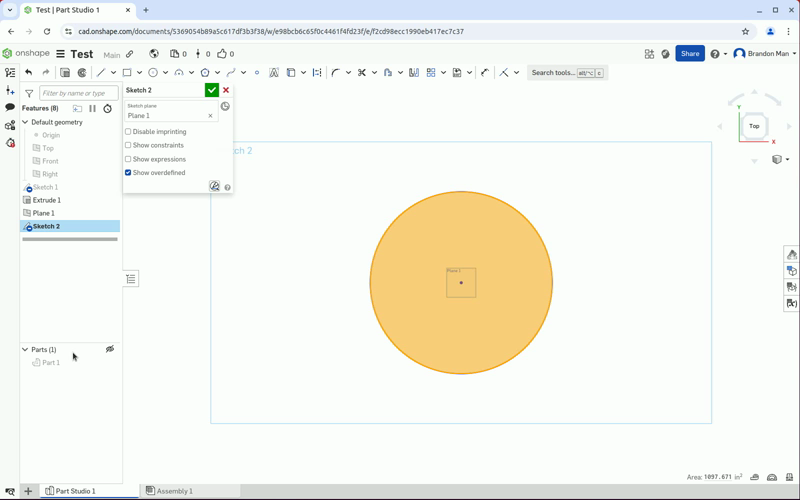
key(shift+e)
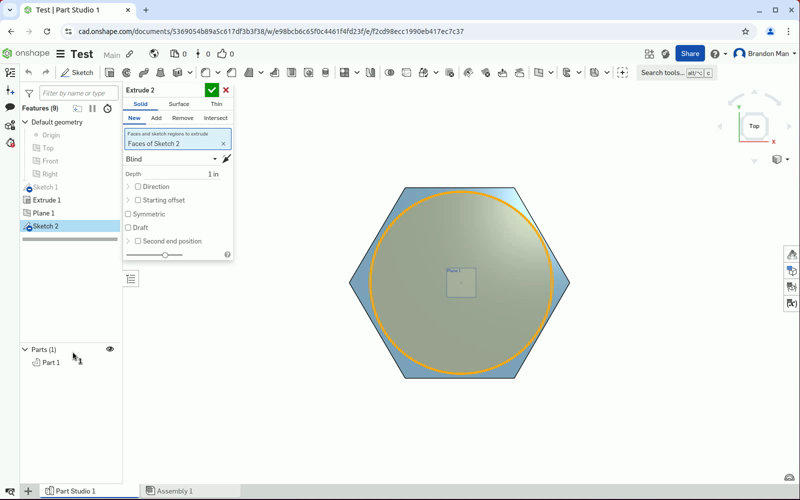
mouse_move(143, 106)
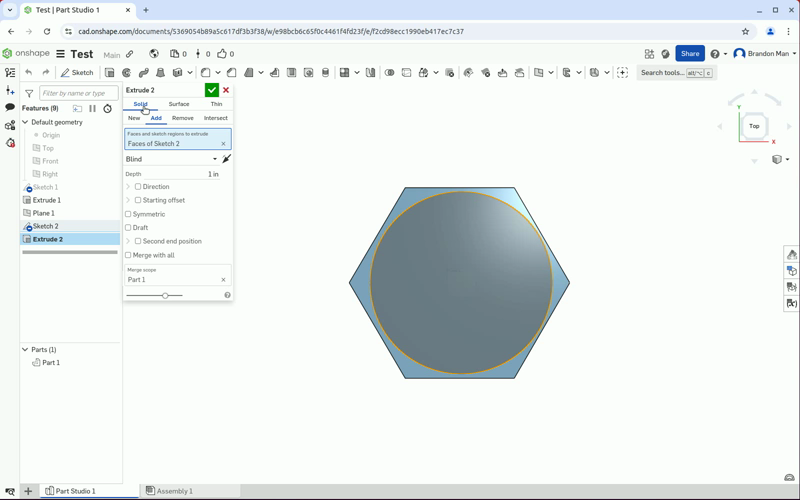
click(143, 106)
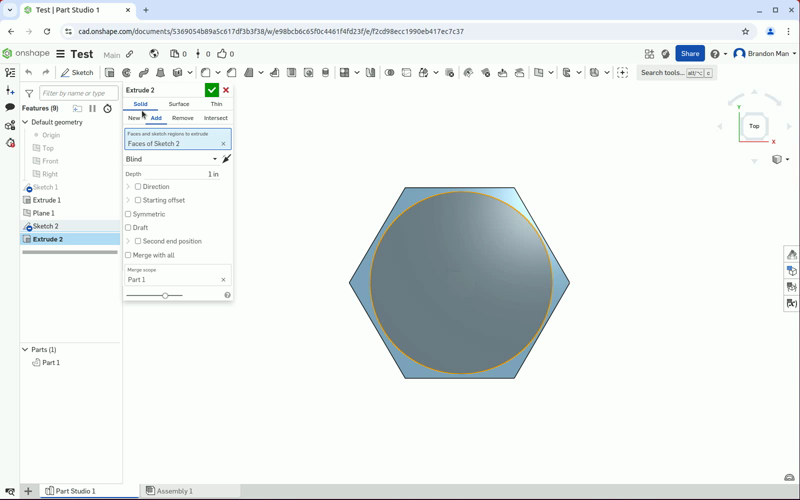
mouse_move(137, 120)
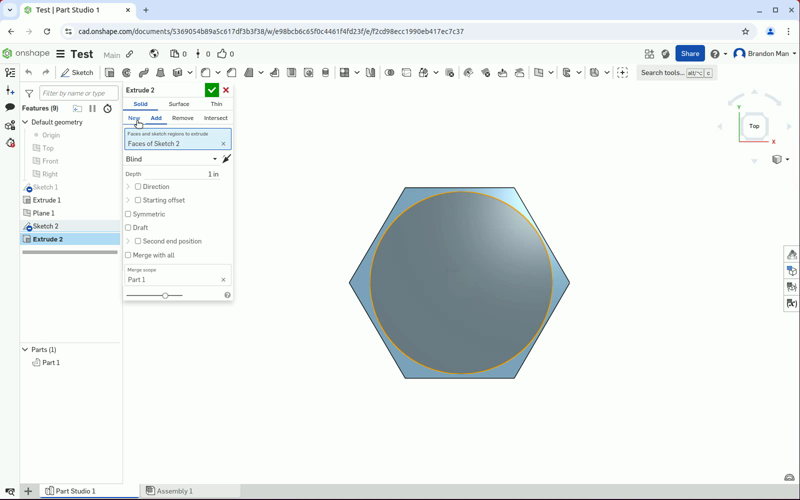
click(137, 120)
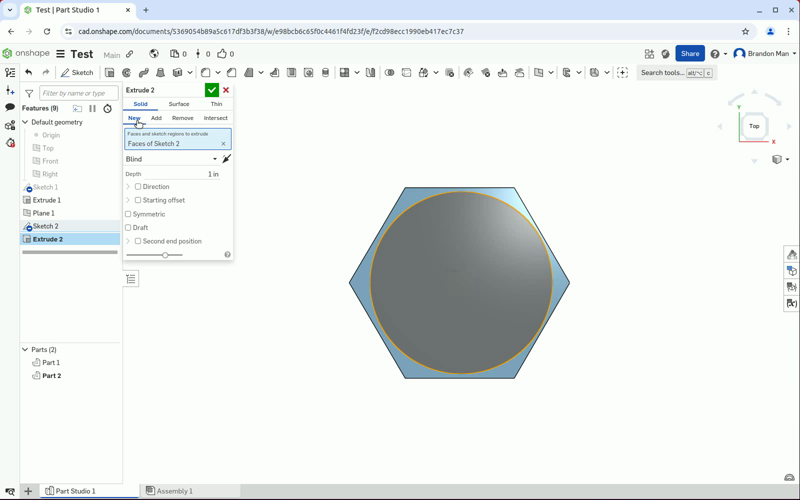
key(tab, 4)
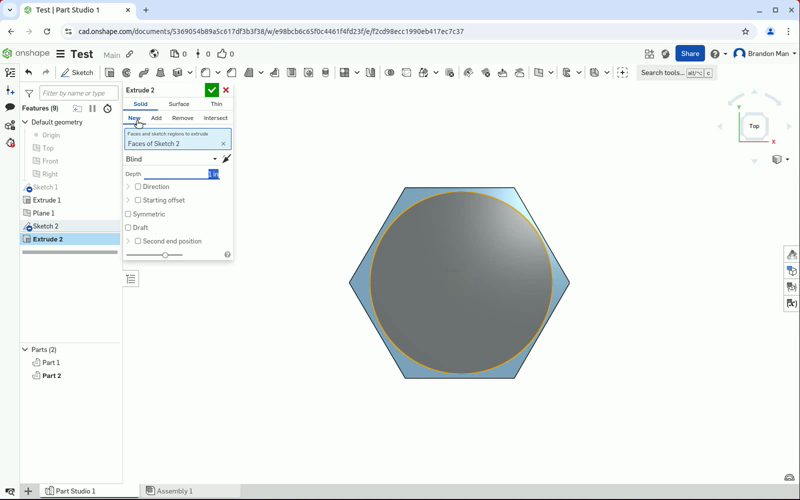
text(7.703)
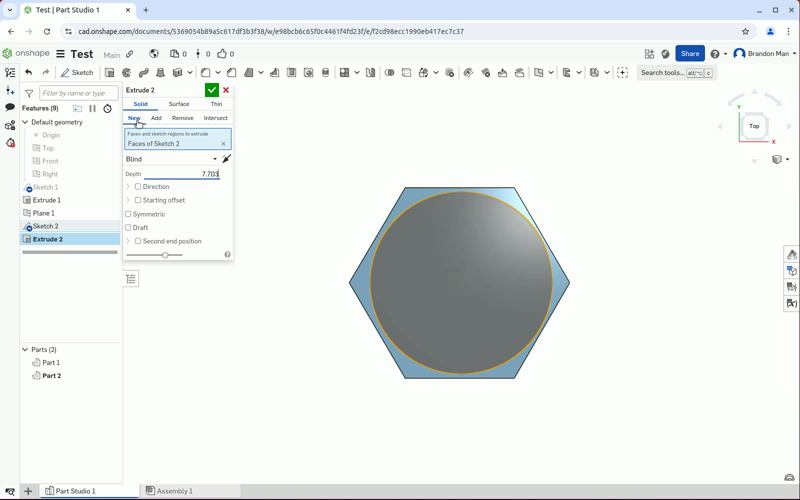
key(enter)
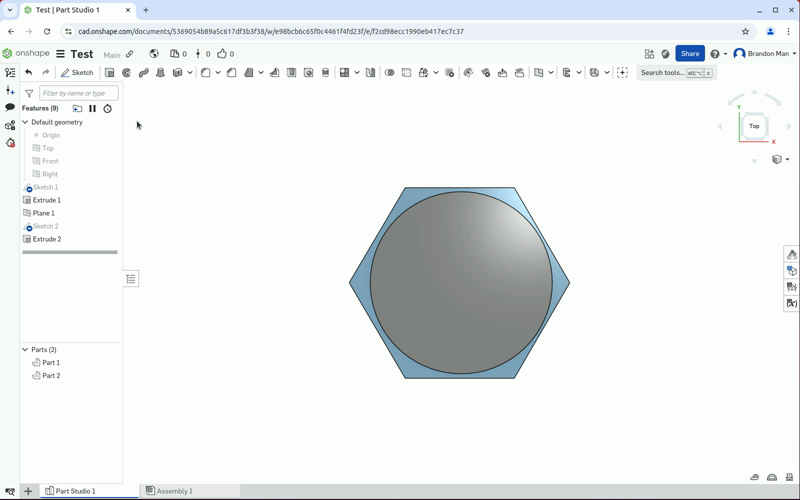
key(shift+h)
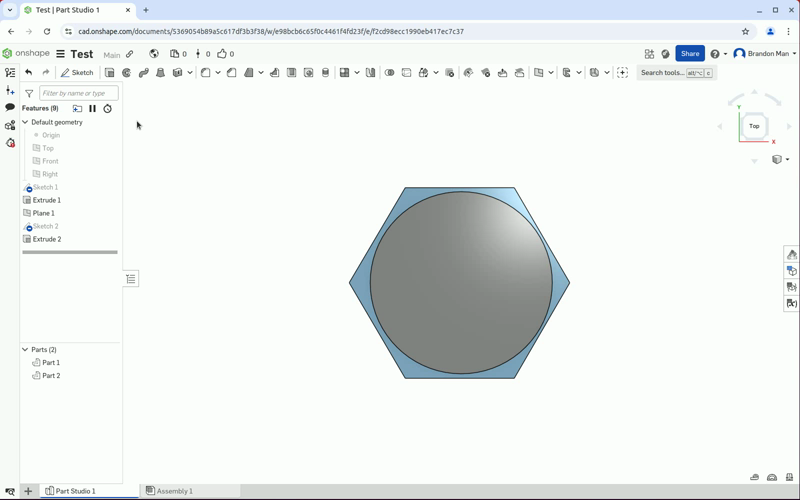
key(shift+h)
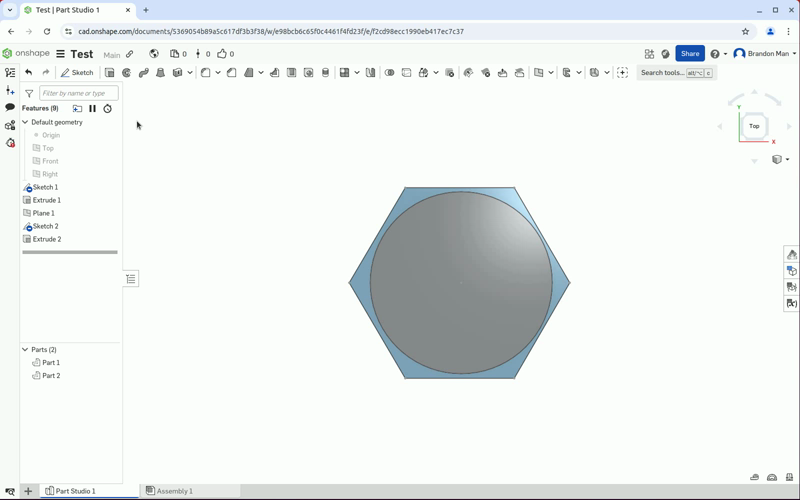
key(shift+7)
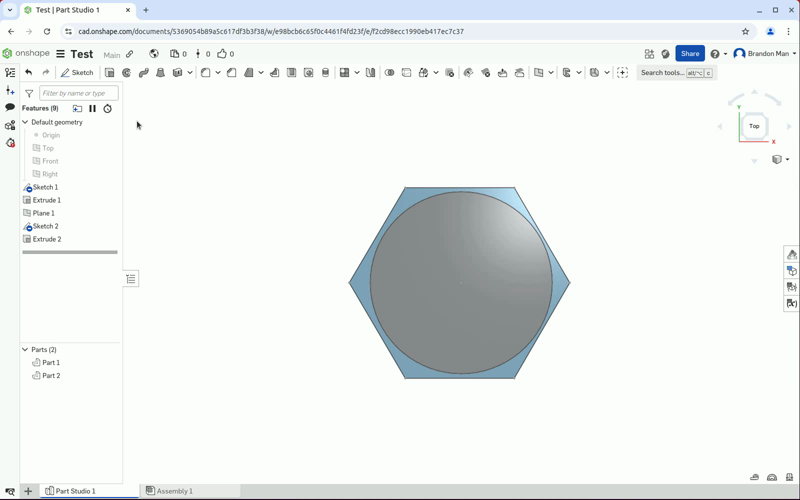
key(up, 3)
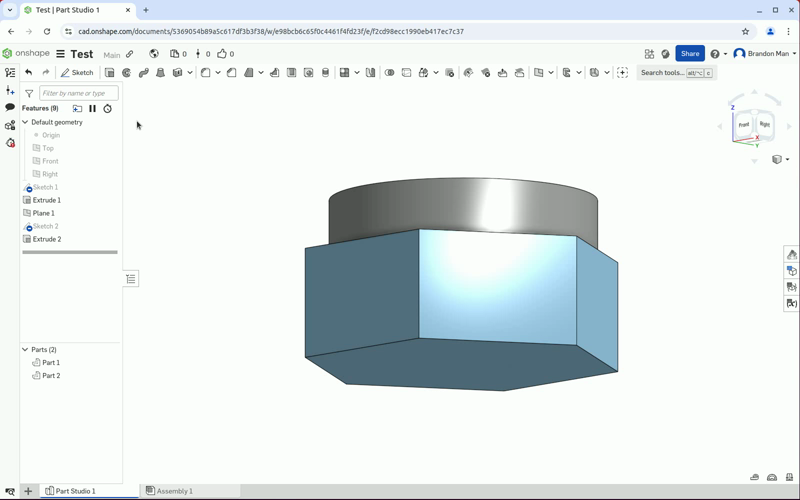
key(left, 3)
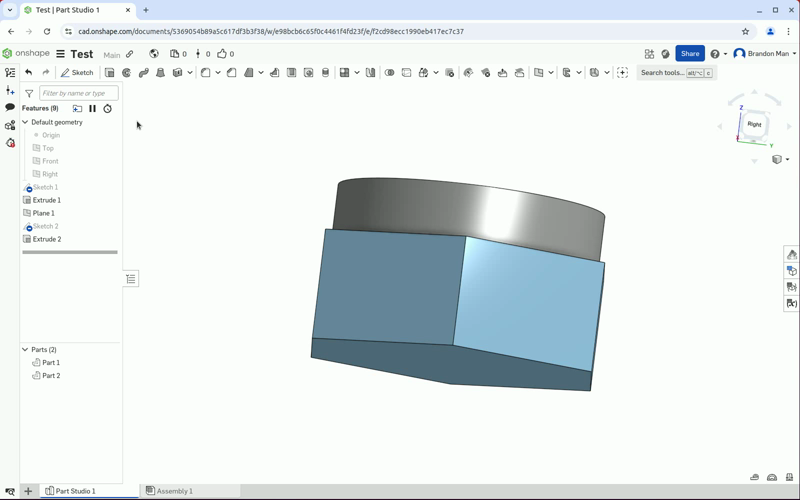
key(right, 3)
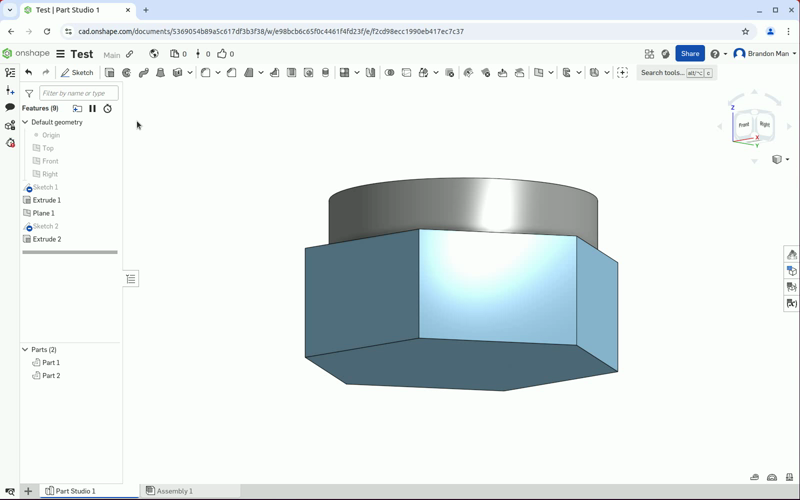
key(down, 3)
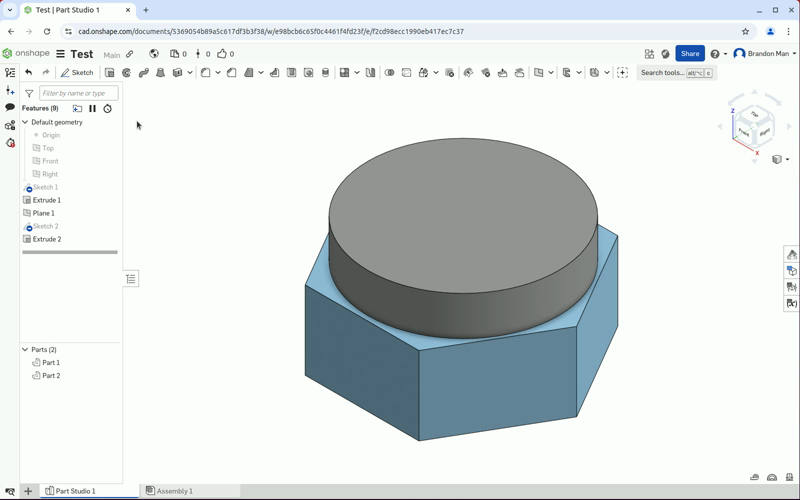
mouse_move(73, 189)
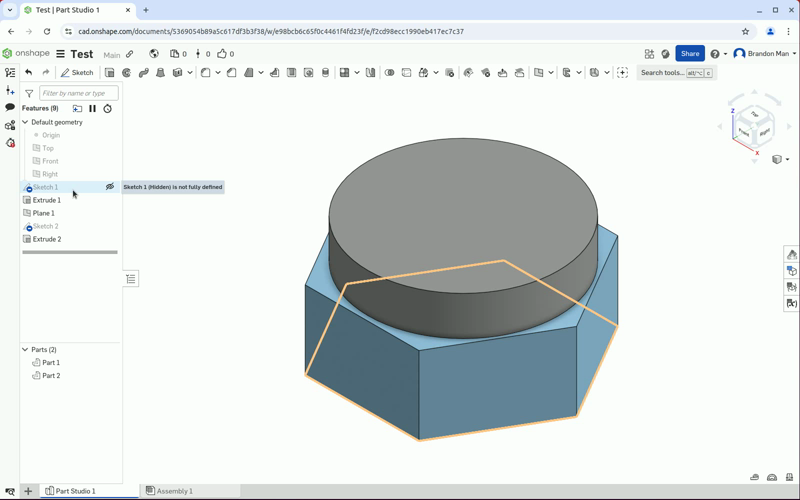
click(73, 189)